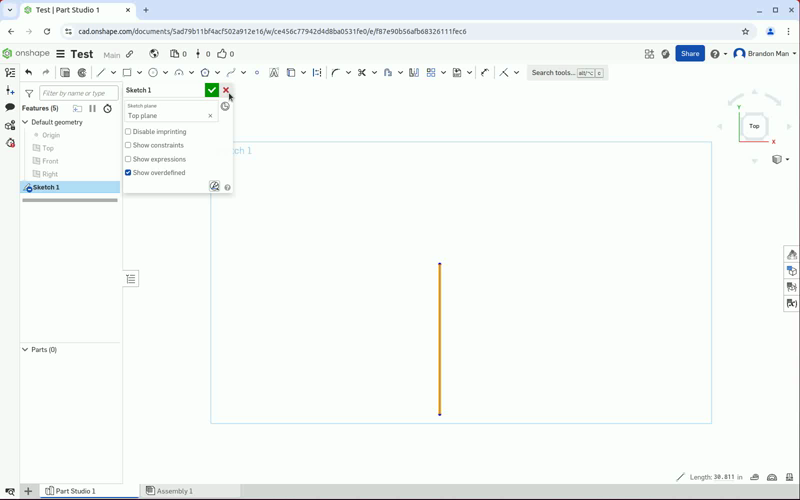
key(shift+h)
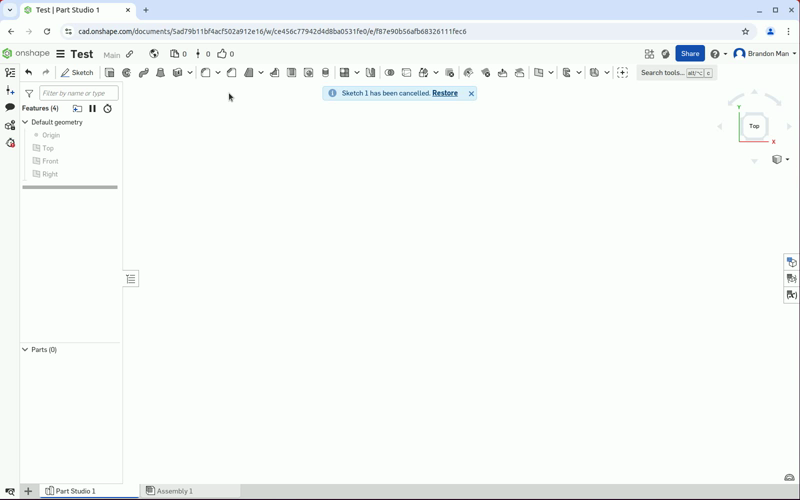
mouse_move(73, 352)
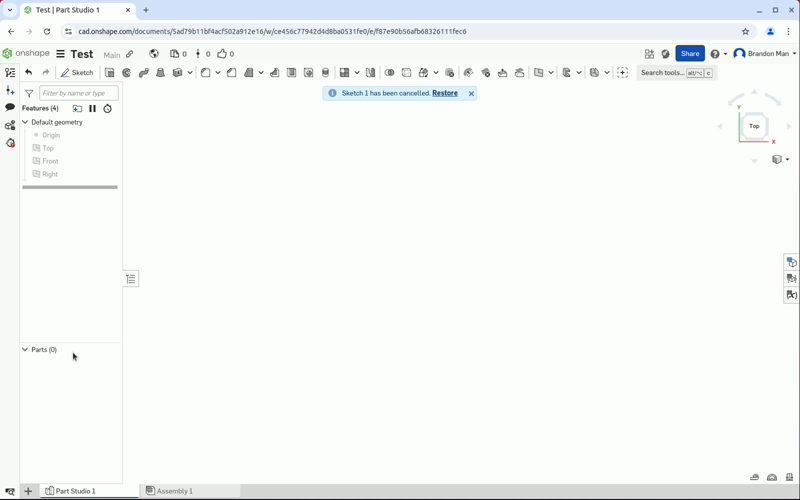
key(y)
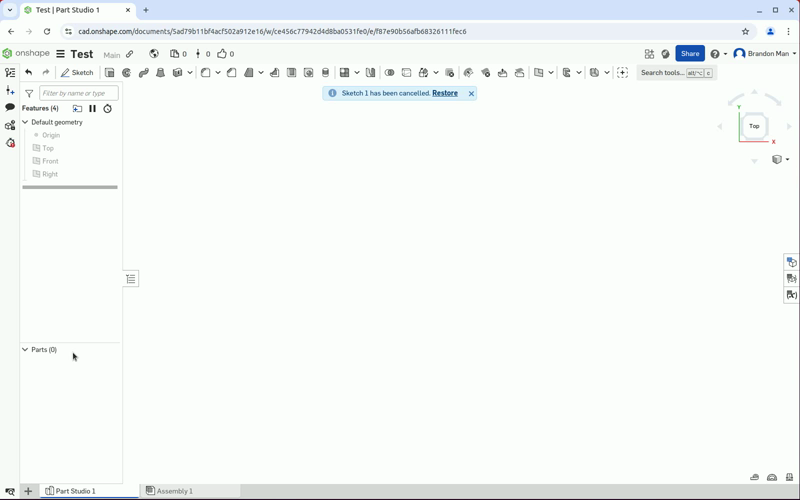
key(shift+p)
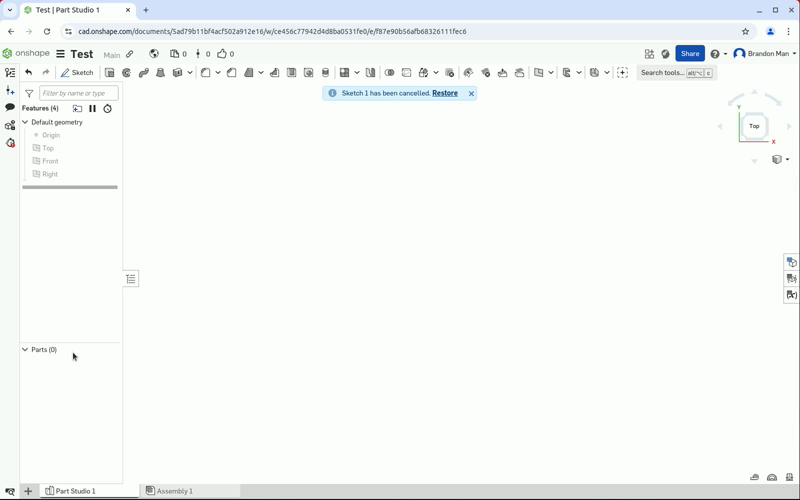
key(space)
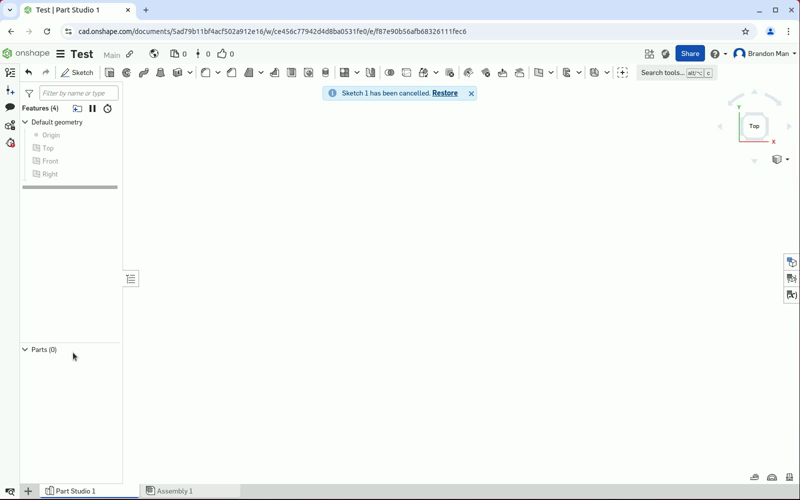
key_down(shift)
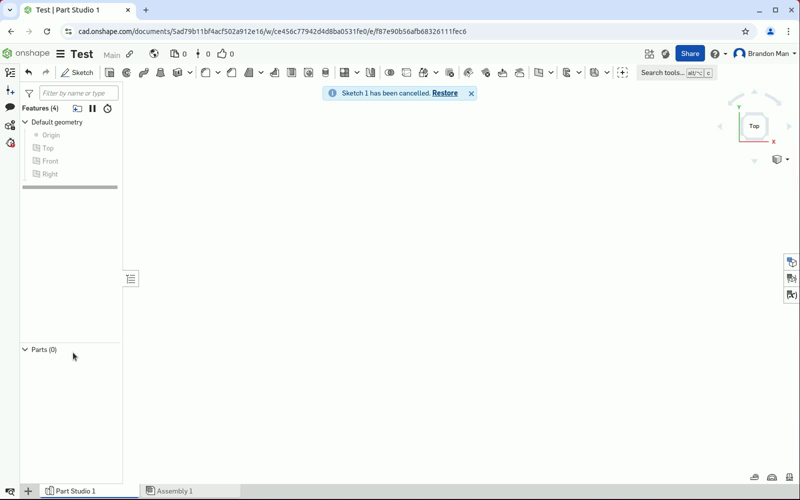
key(up)
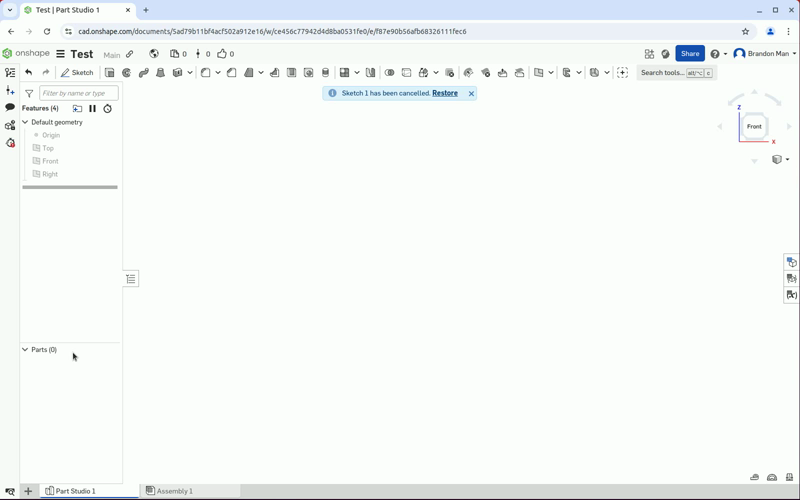
key_up(shift)
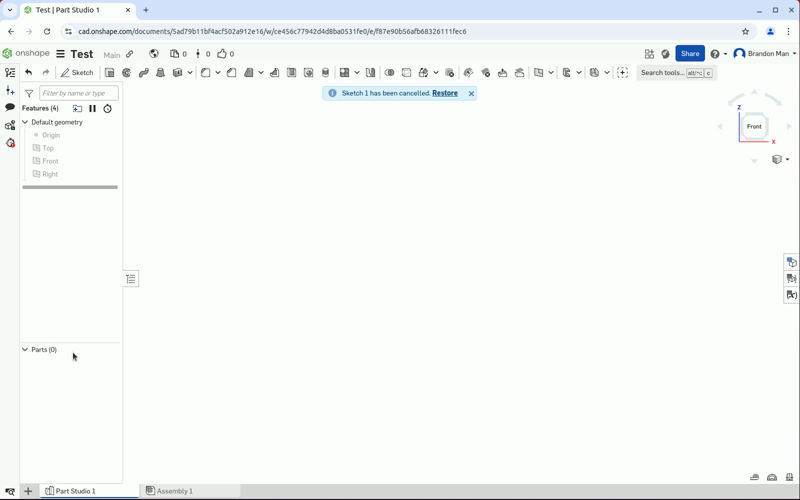
mouse_move(73, 352)
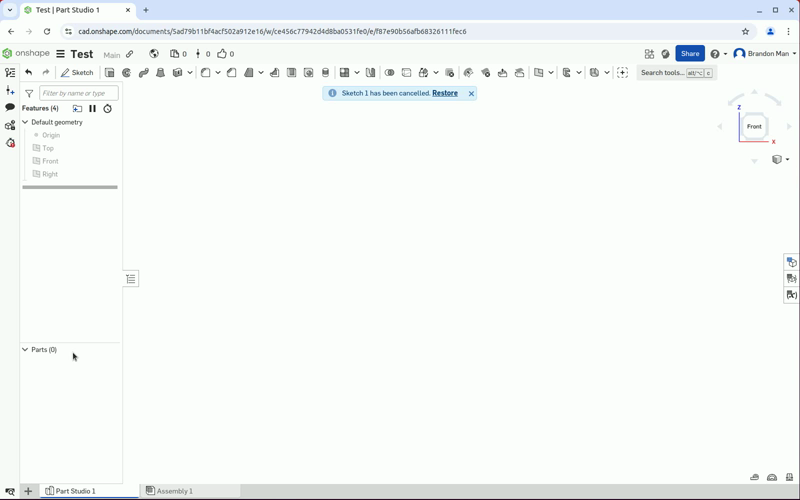
key(shift+y)
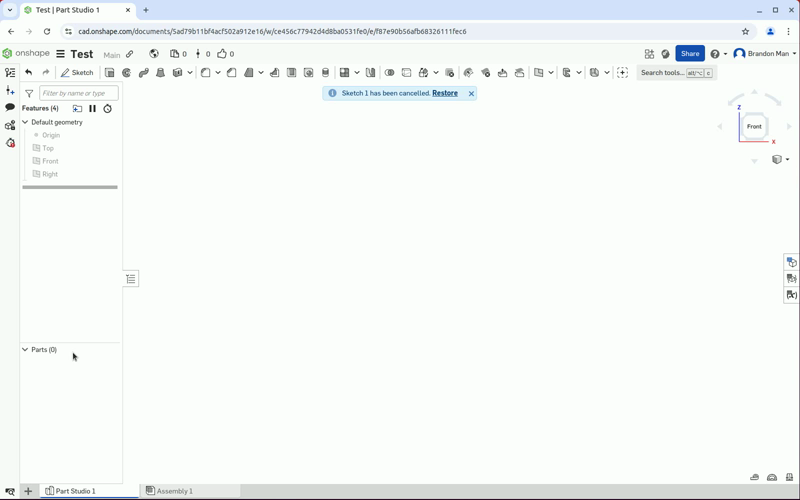
key(shift+s)
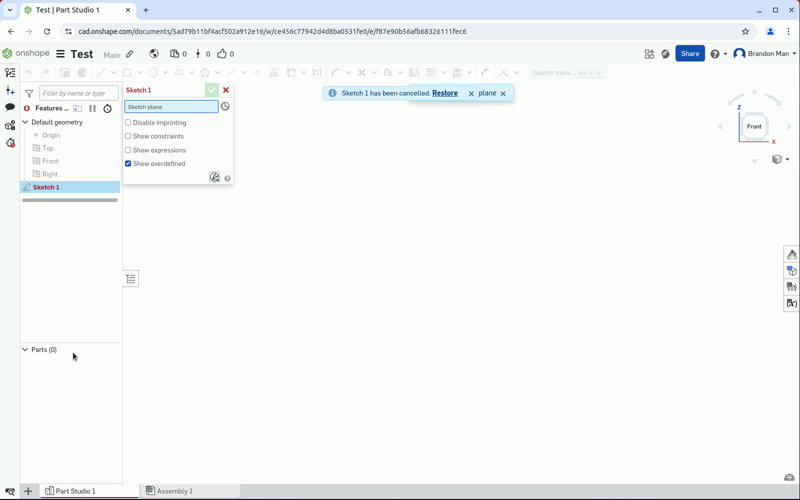
mouse_move(73, 163)
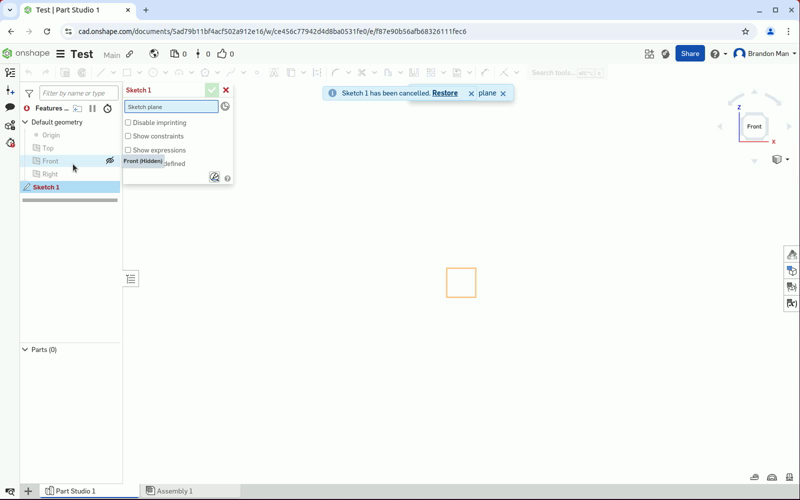
click(73, 163)
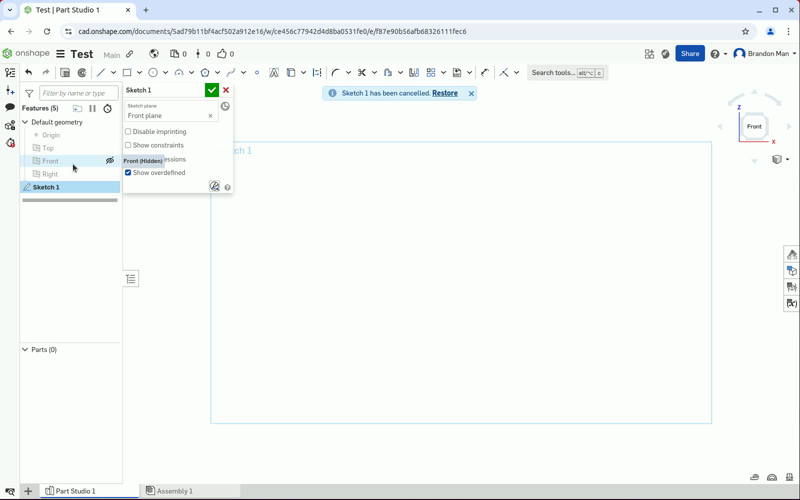
mouse_move(73, 352)
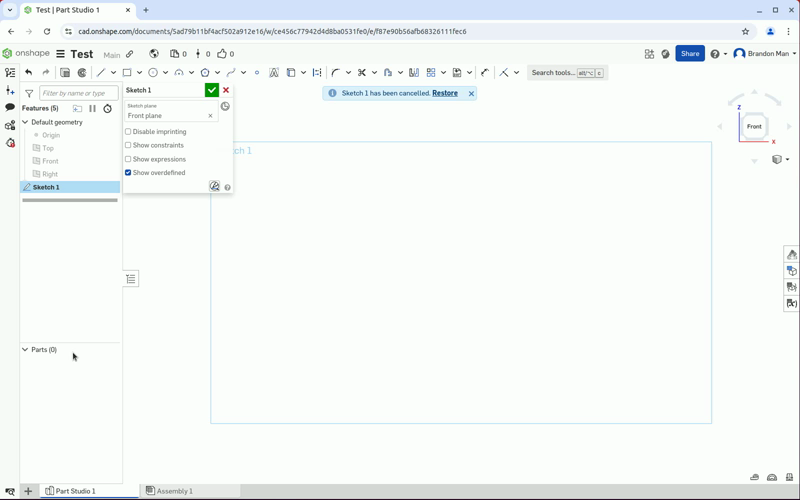
key(y)
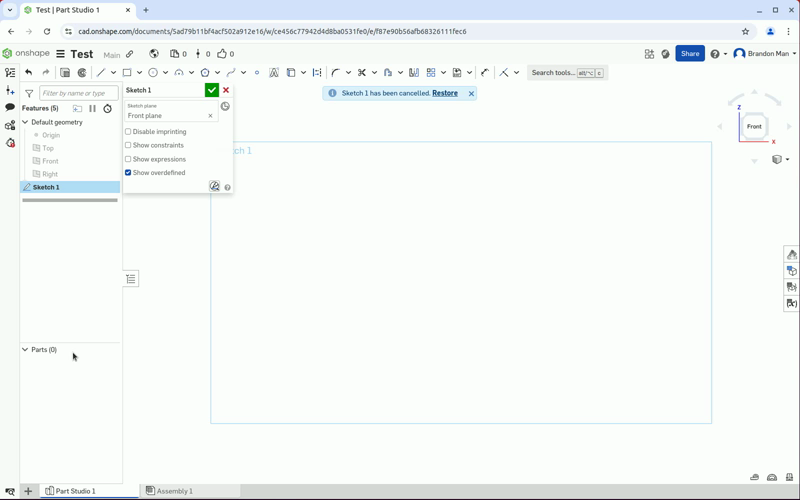
key(c)
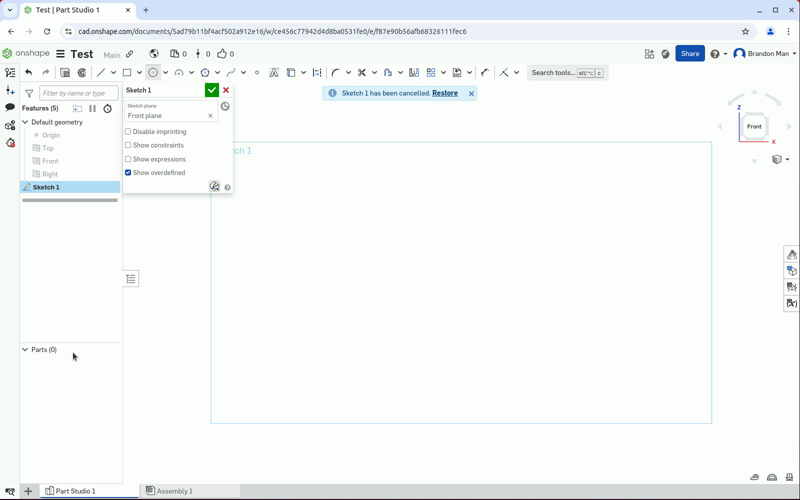
key_down(shift)
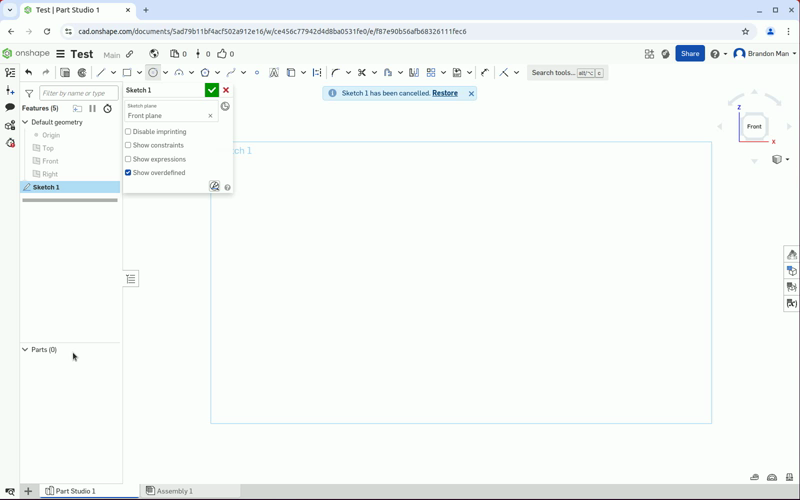
mouse_move(461, 282)
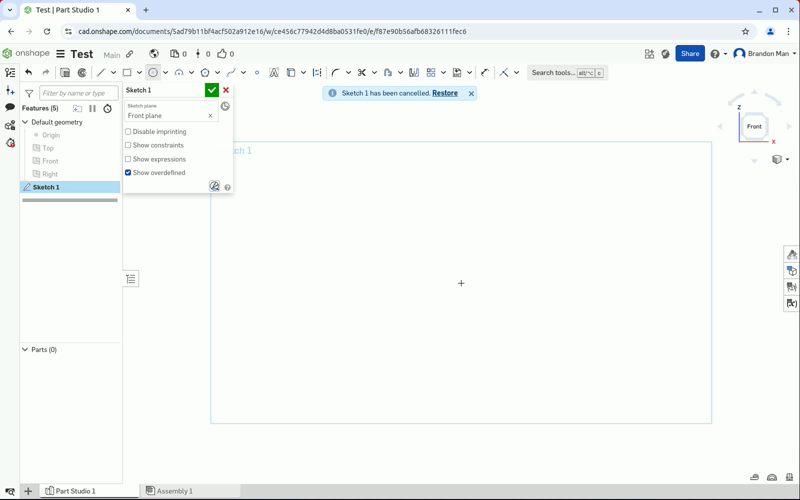
click(461, 282)
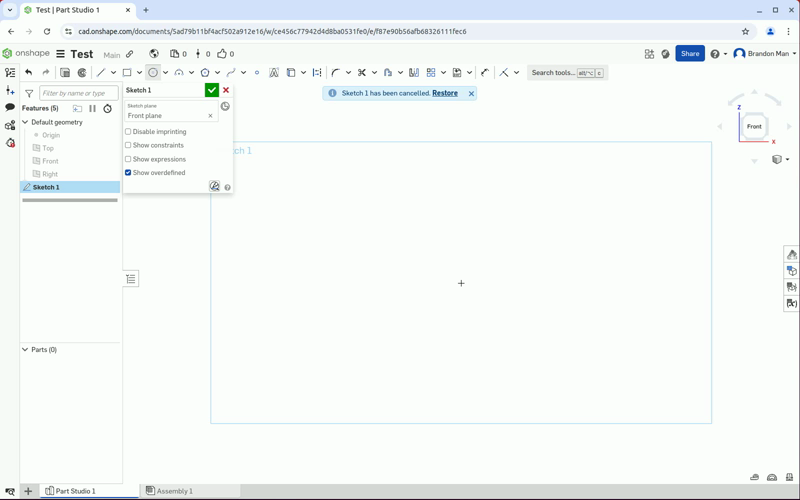
key_up(shift)
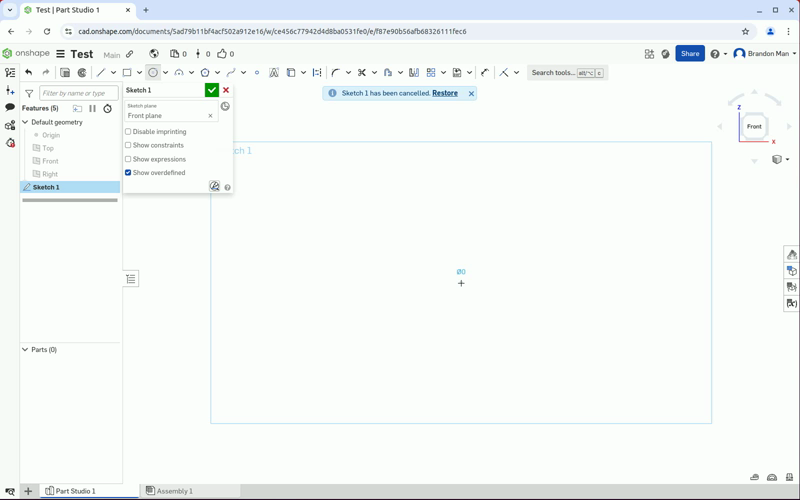
mouse_move(487, 282)
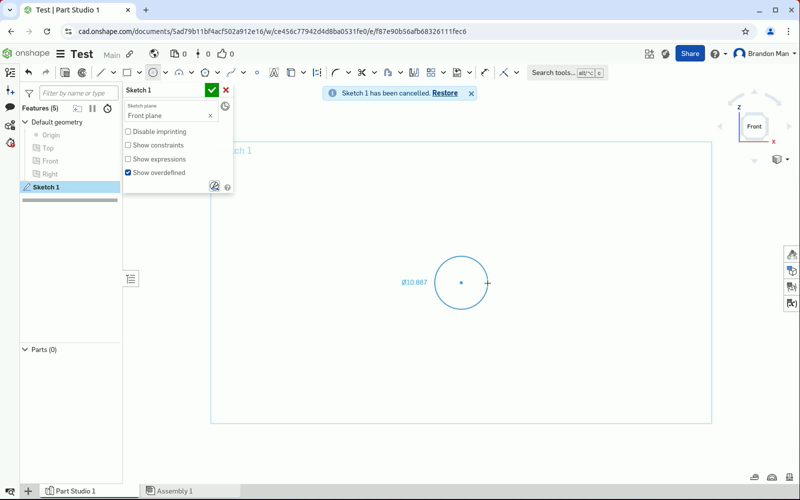
click(487, 282)
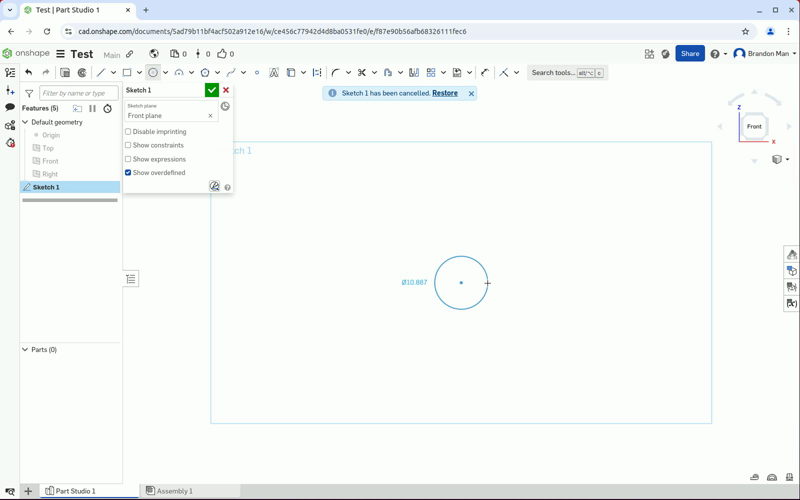
key(esc)
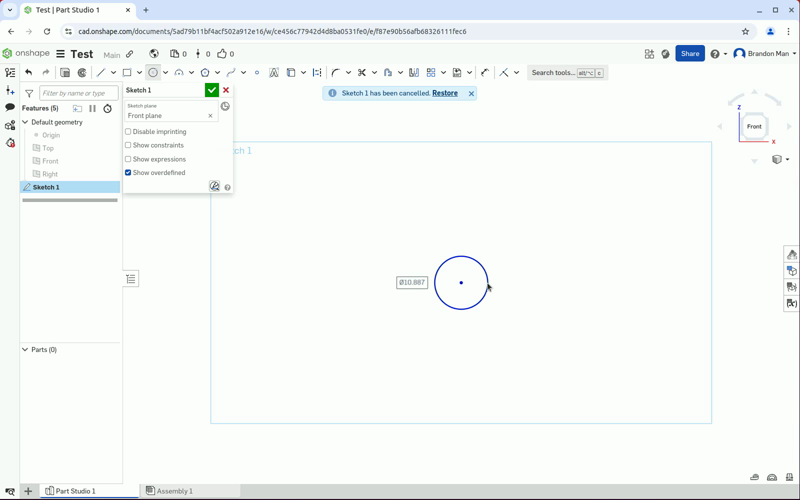
mouse_move(468, 284)
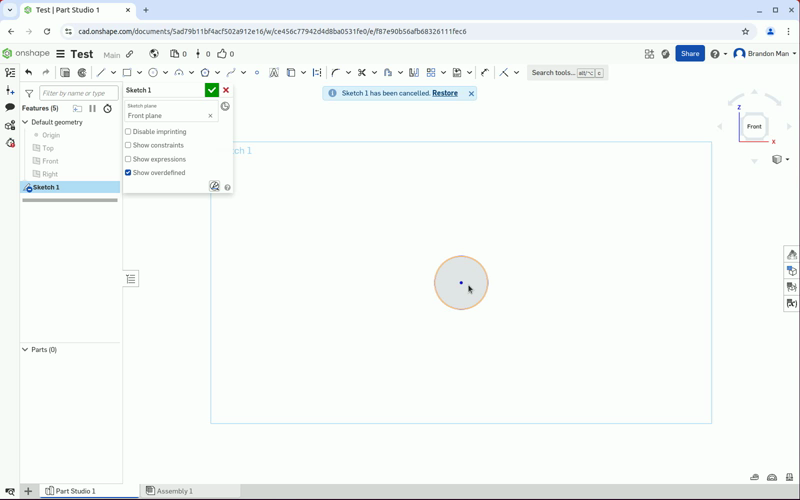
click(468, 284)
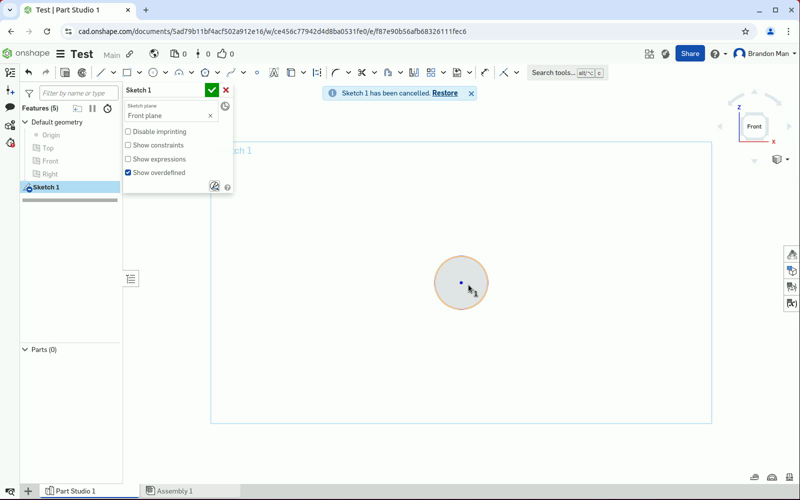
mouse_move(73, 352)
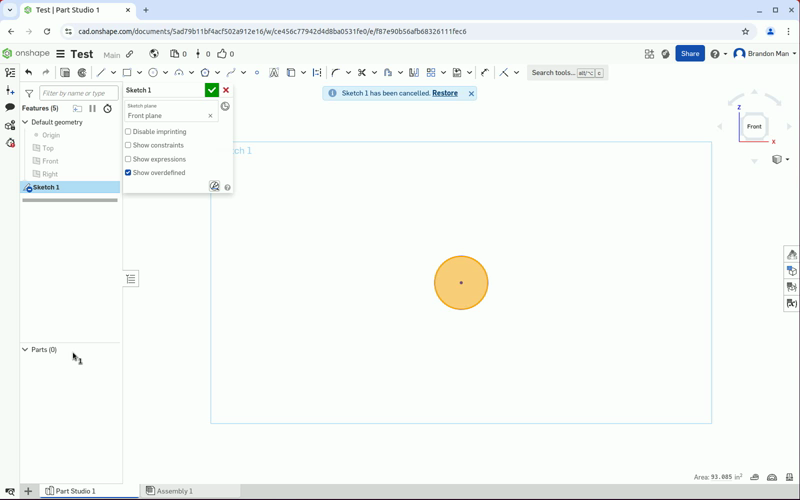
key(shift+y)
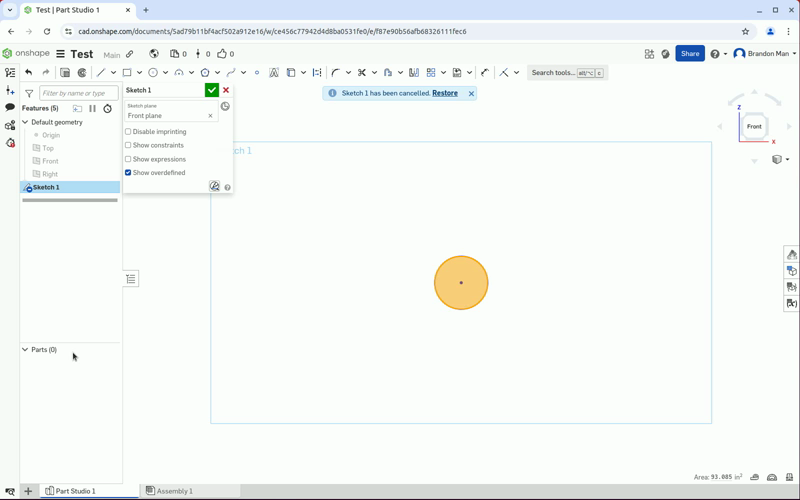
key(shift+e)
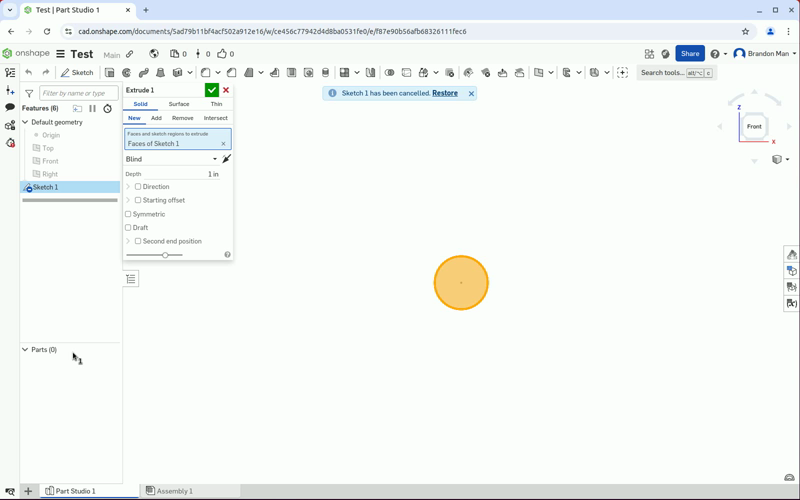
mouse_move(143, 106)
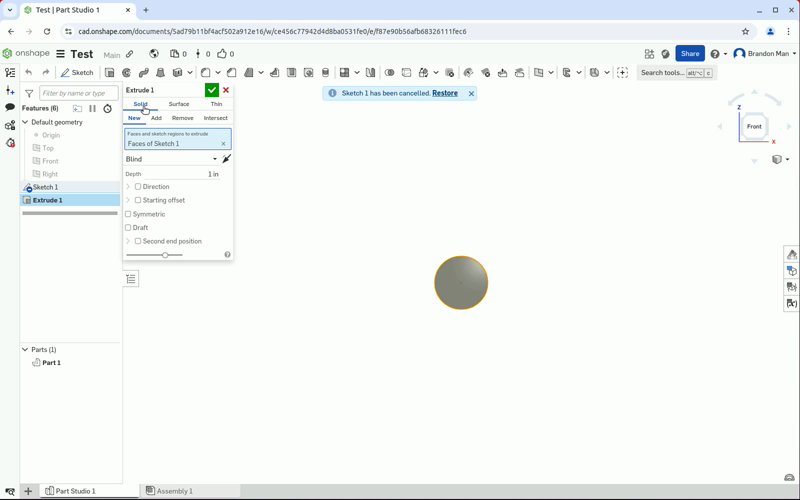
click(143, 106)
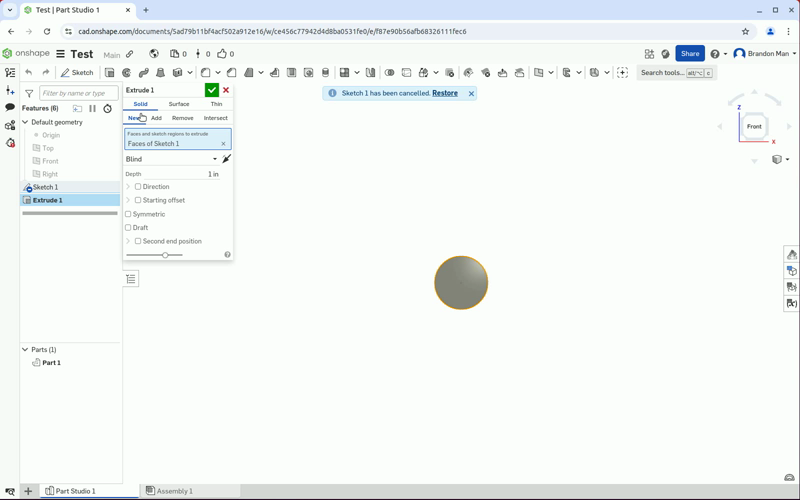
mouse_move(137, 120)
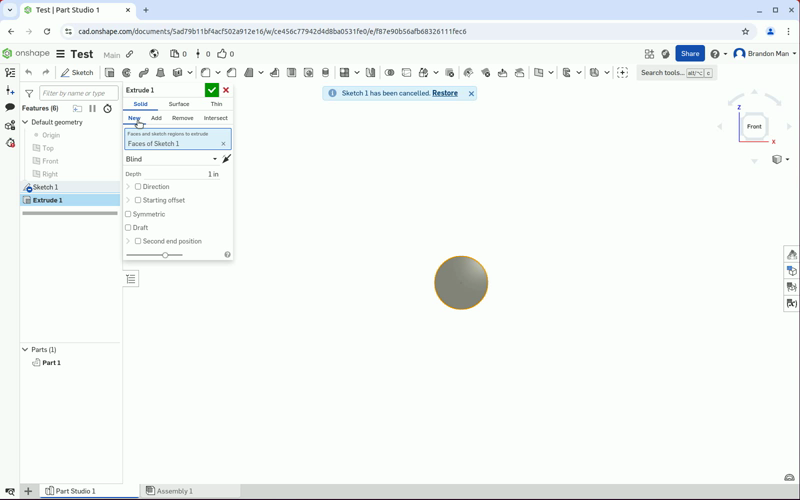
click(137, 120)
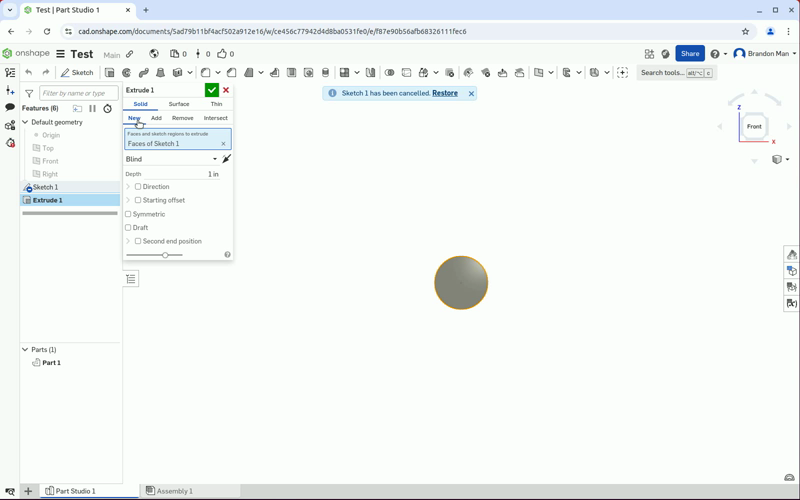
key(tab, 4)
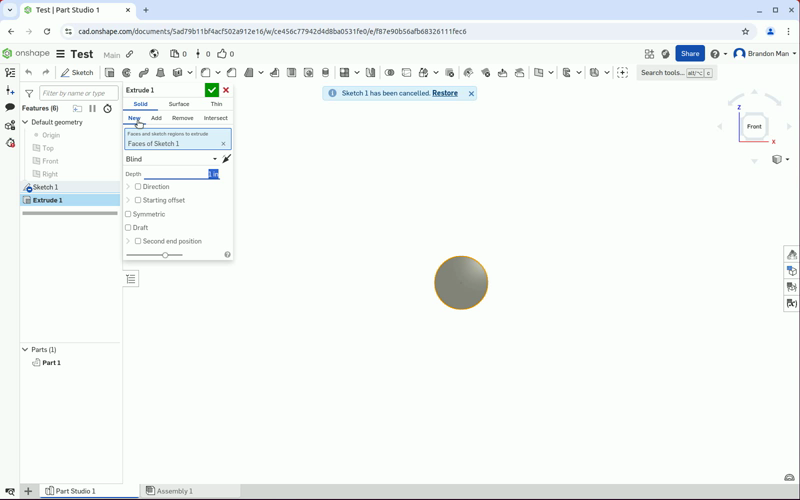
text(2.166)
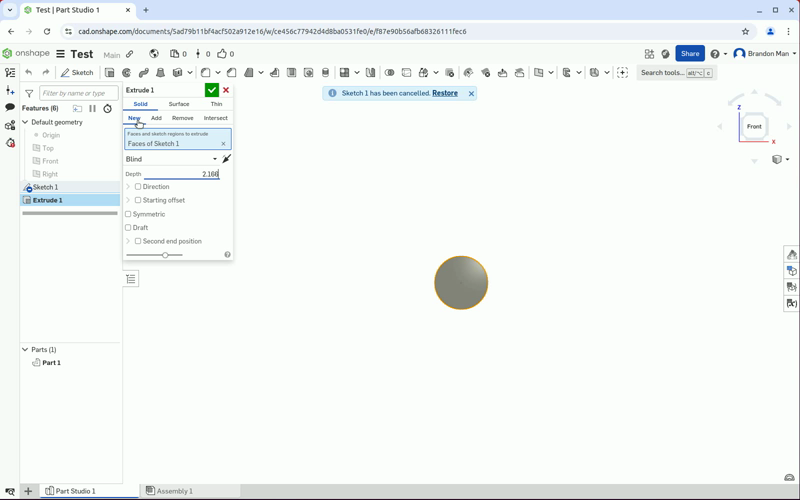
key(enter)
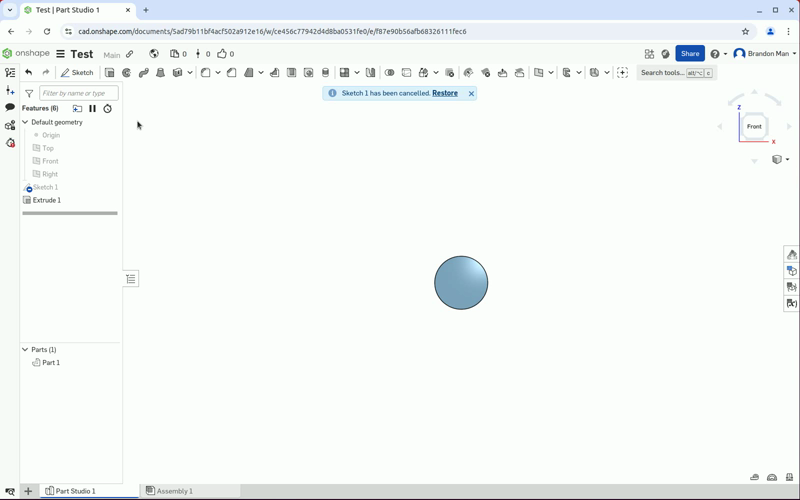
key(shift+h)
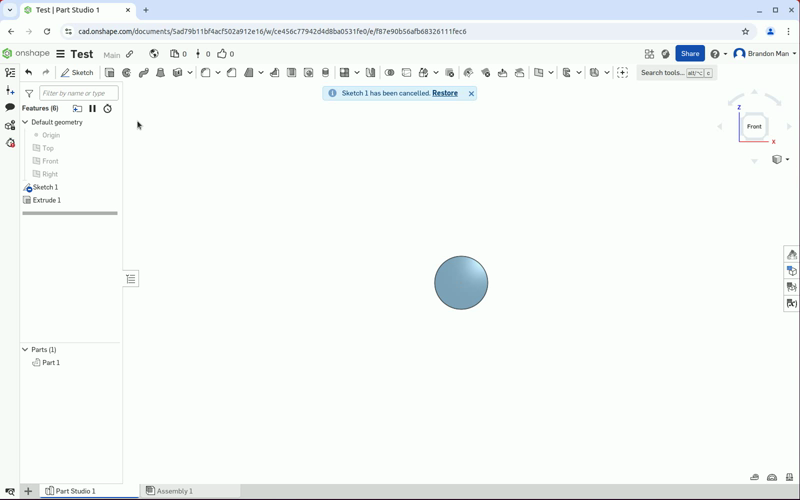
key(shift+h)
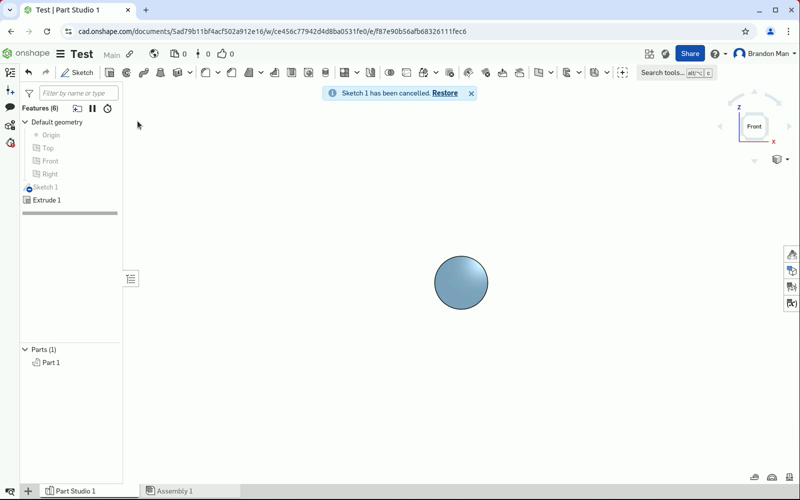
mouse_move(73, 189)
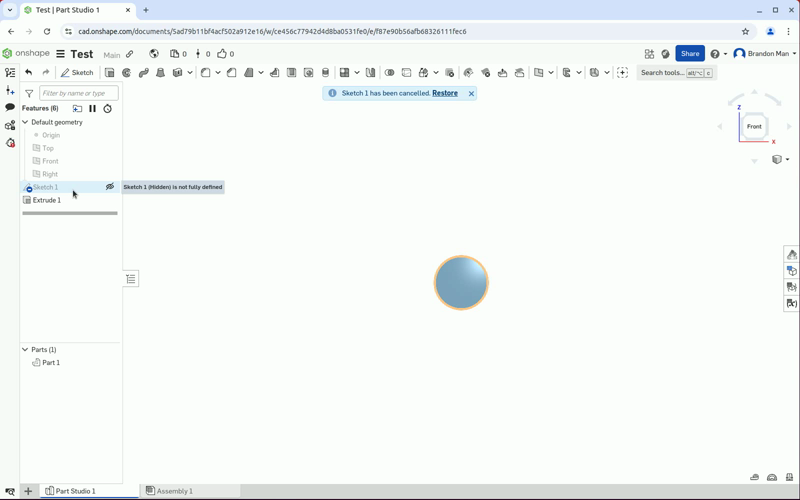
click(73, 189)
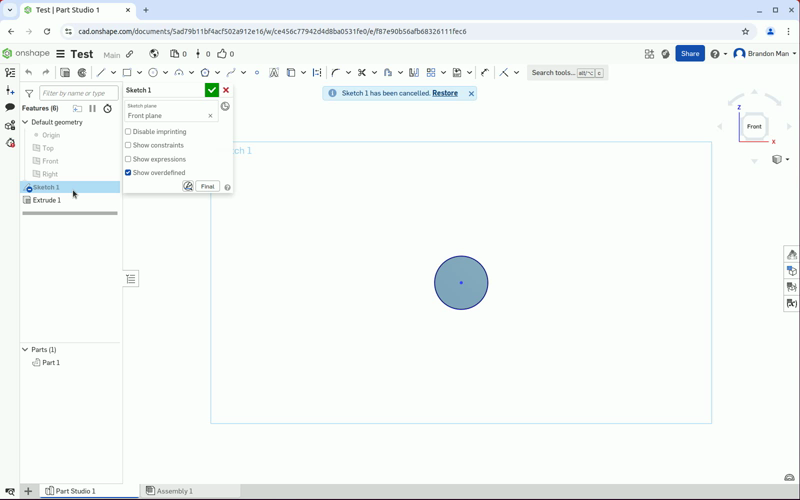
mouse_move(229, 92)
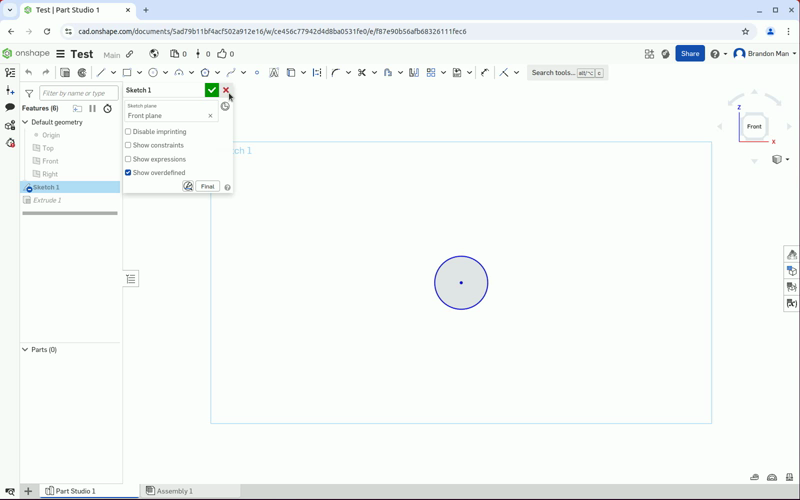
click(229, 92)
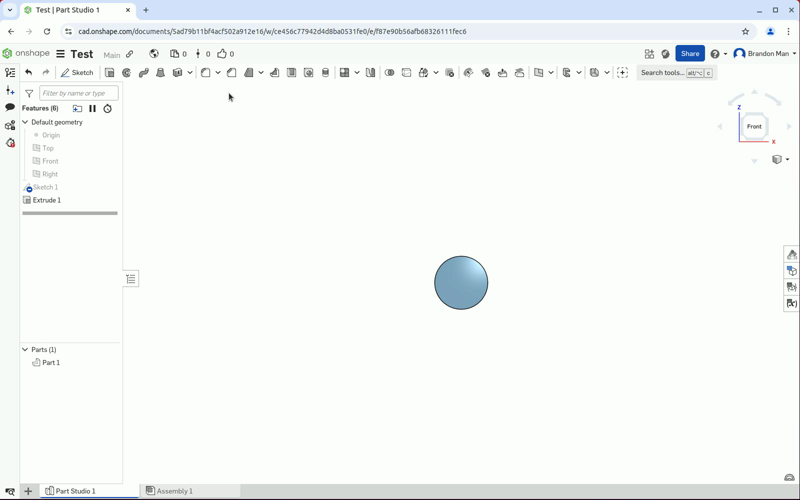
mouse_move(541, 75)
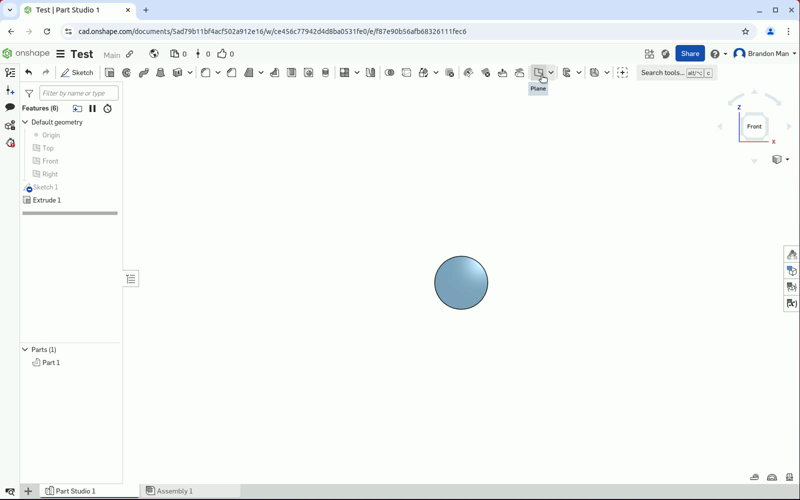
click(541, 75)
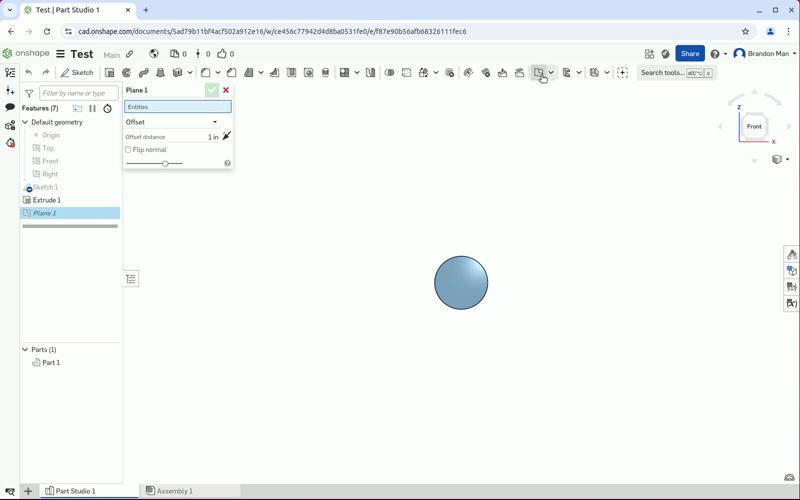
mouse_move(73, 163)
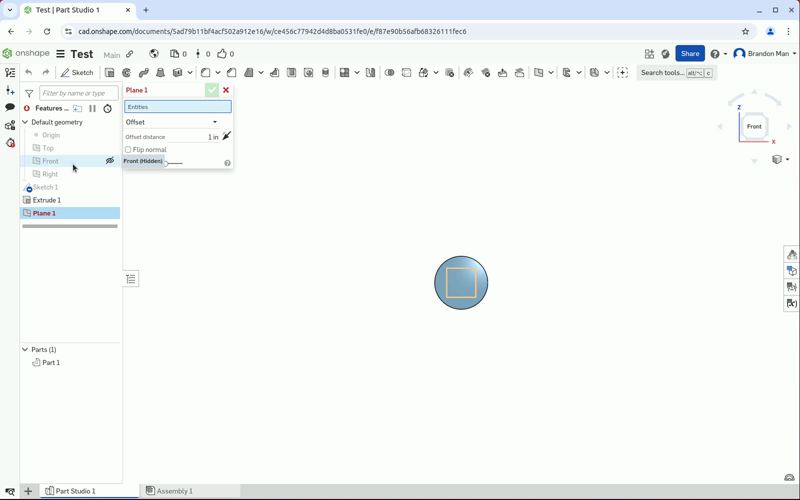
click(73, 163)
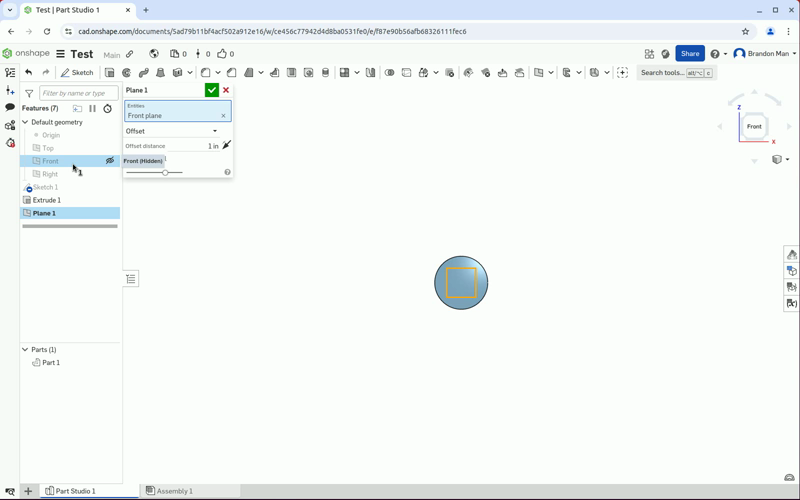
key(tab, 2)
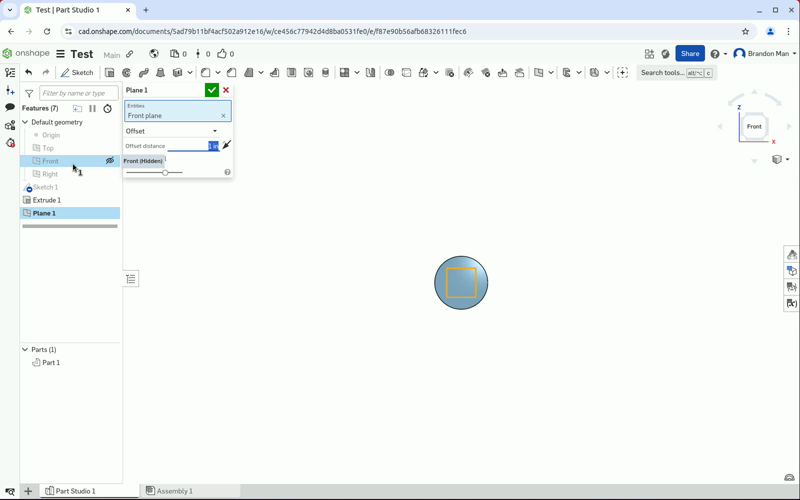
text(2.157)
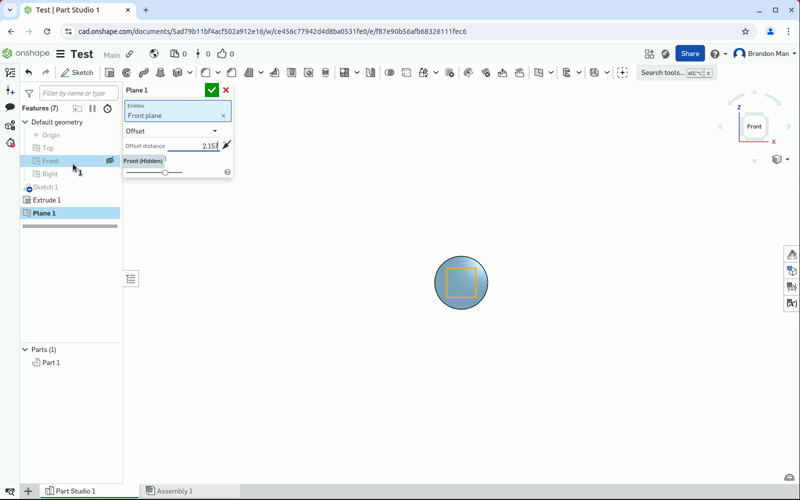
key(enter, 2)
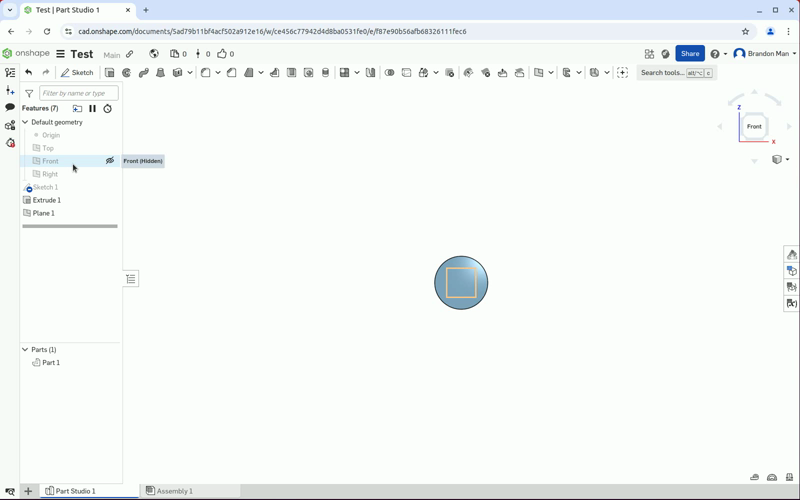
key(shift+s)
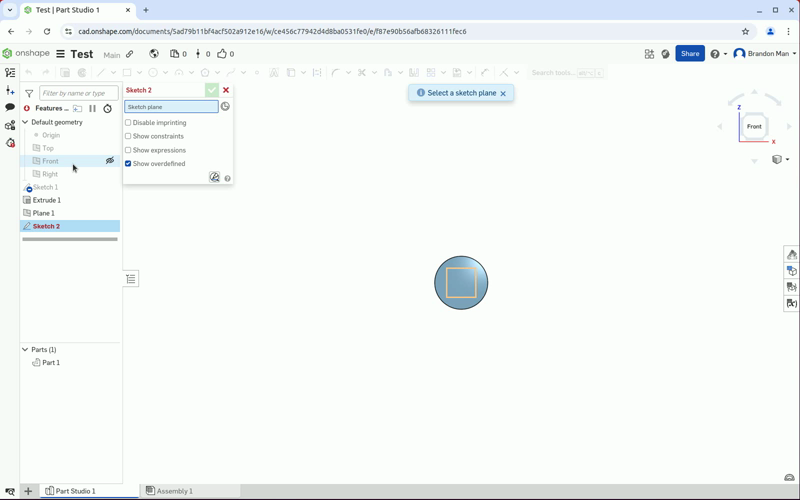
mouse_move(73, 215)
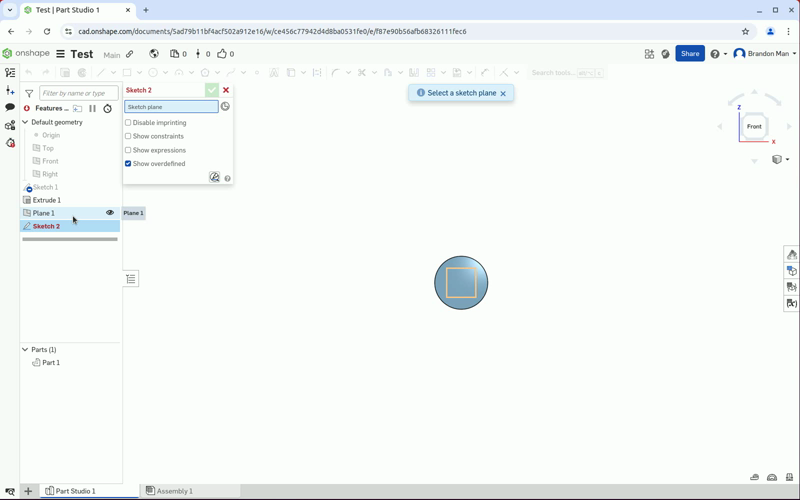
click(73, 215)
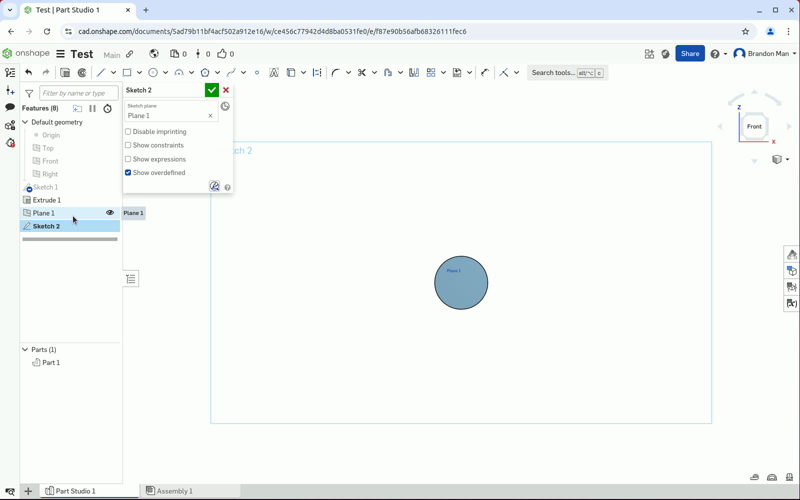
mouse_move(73, 352)
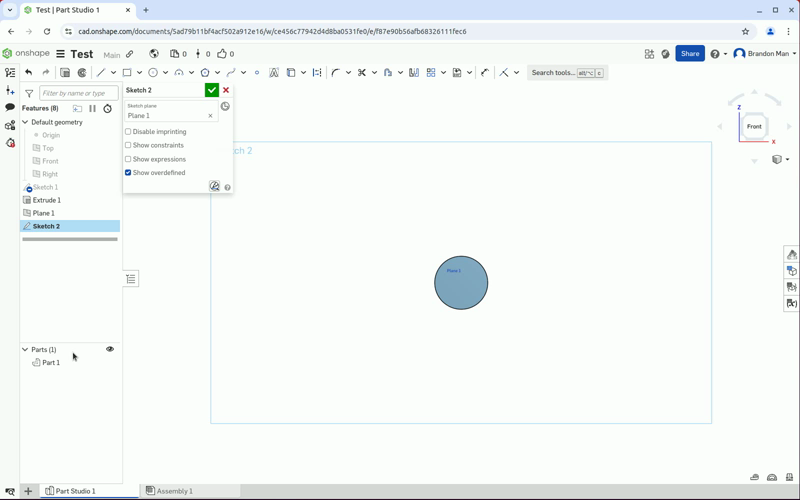
key(y)
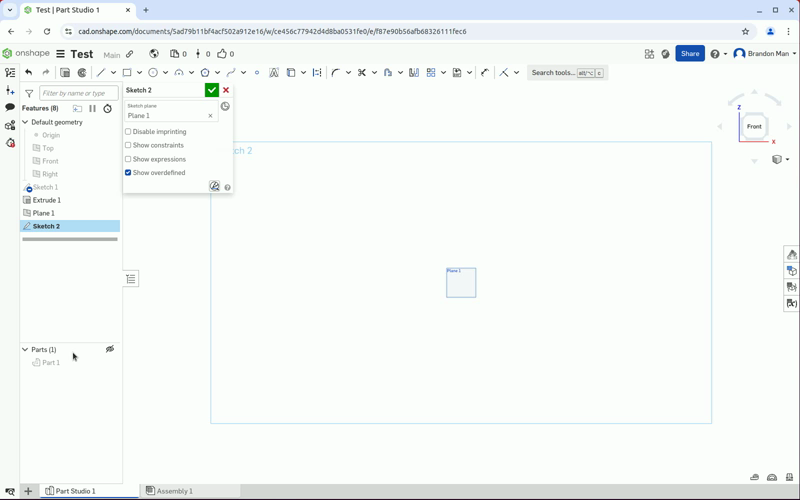
key(c)
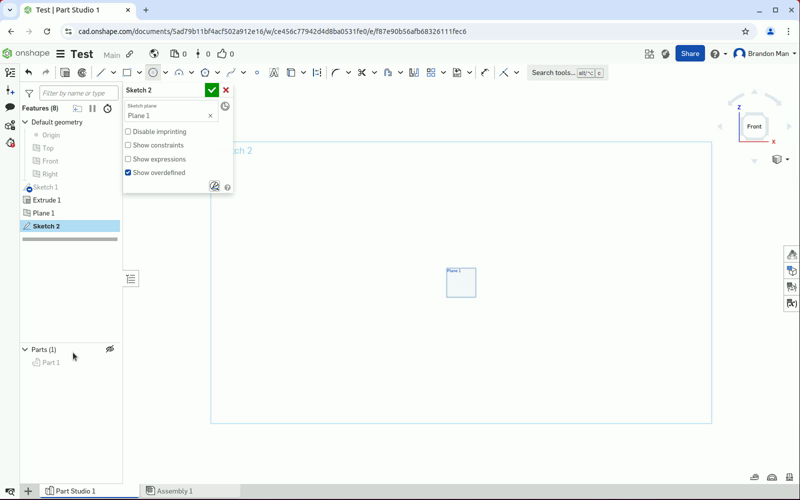
key_down(shift)
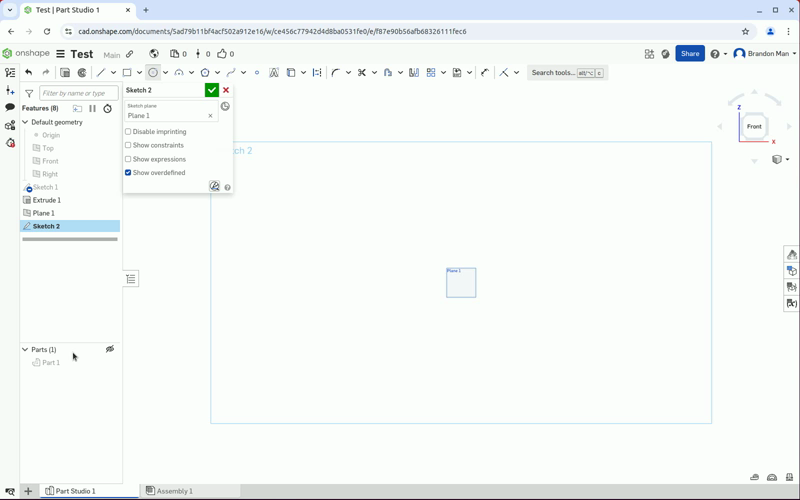
mouse_move(461, 282)
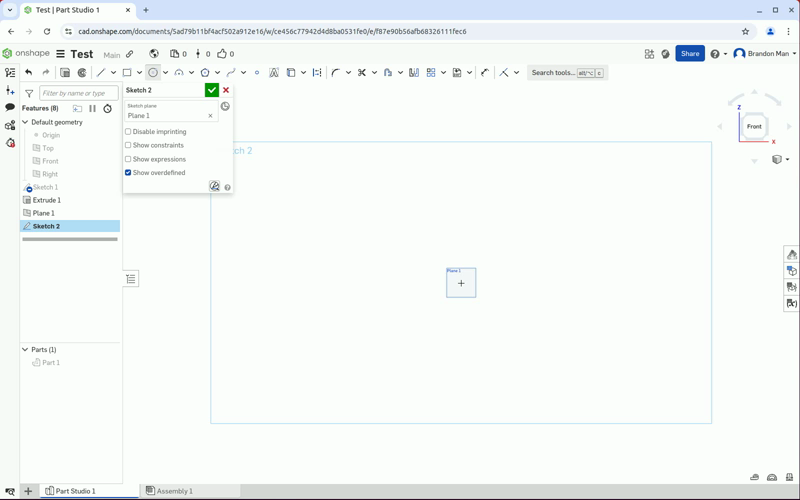
click(461, 282)
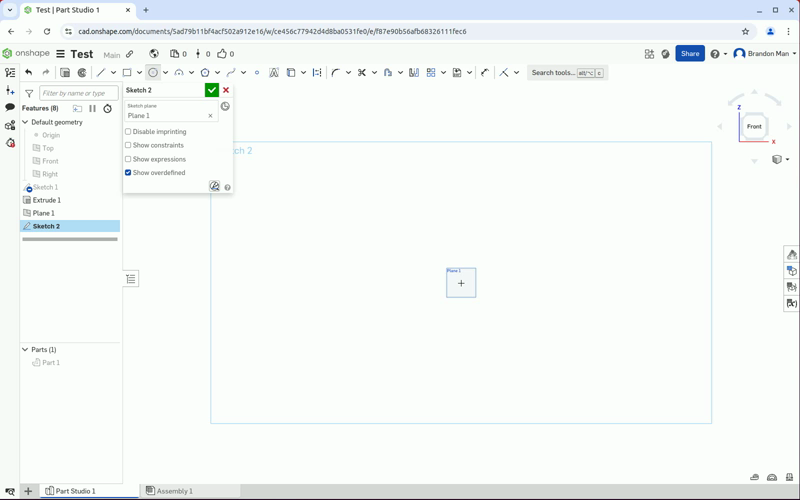
key_up(shift)
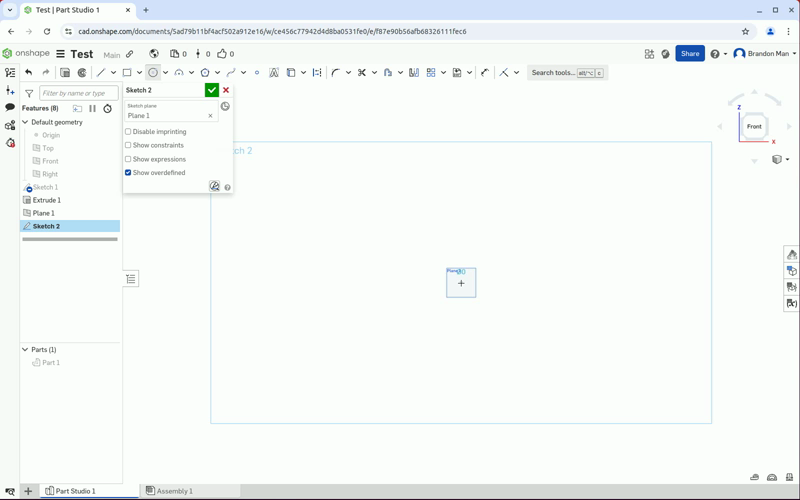
mouse_move(474, 282)
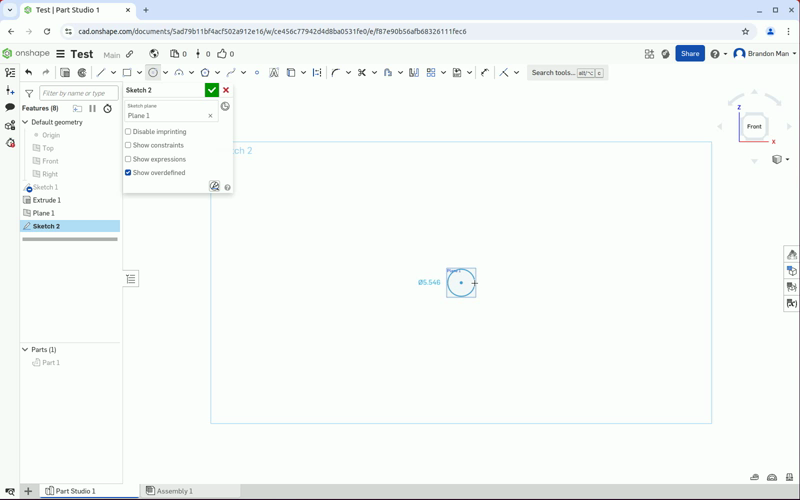
click(474, 282)
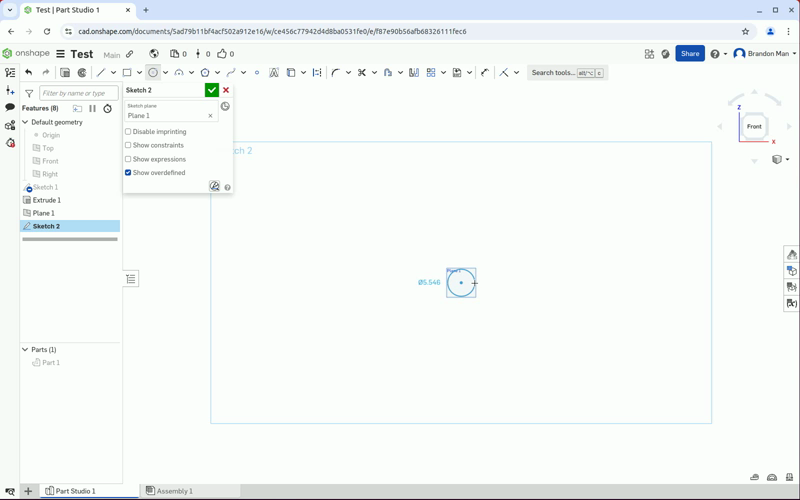
key(esc)
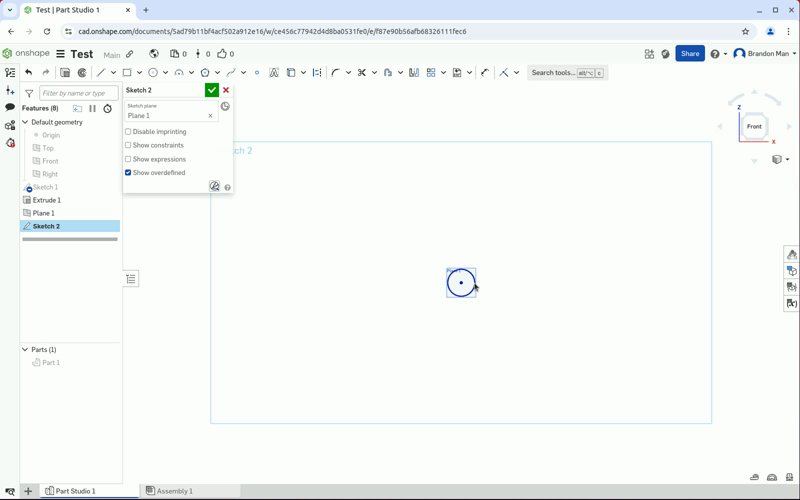
mouse_move(469, 293)
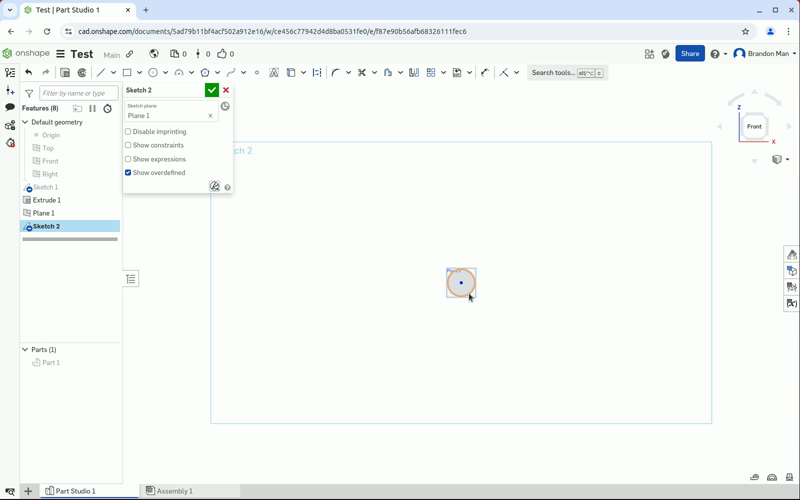
scroll(6)
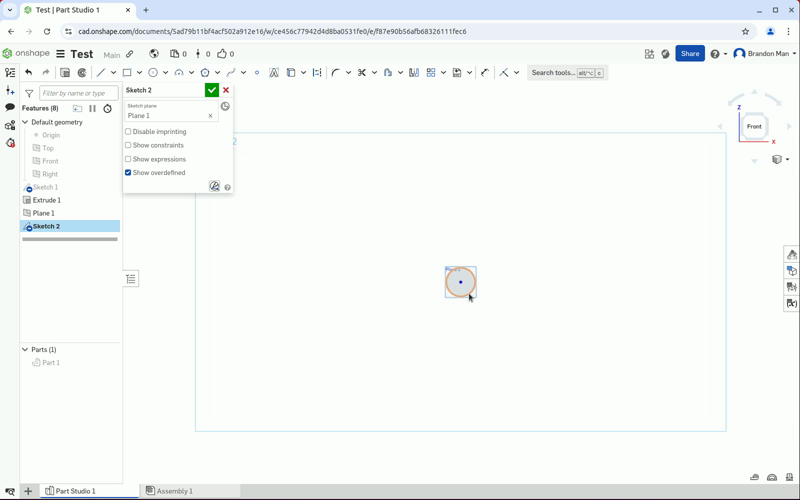
scroll(6)
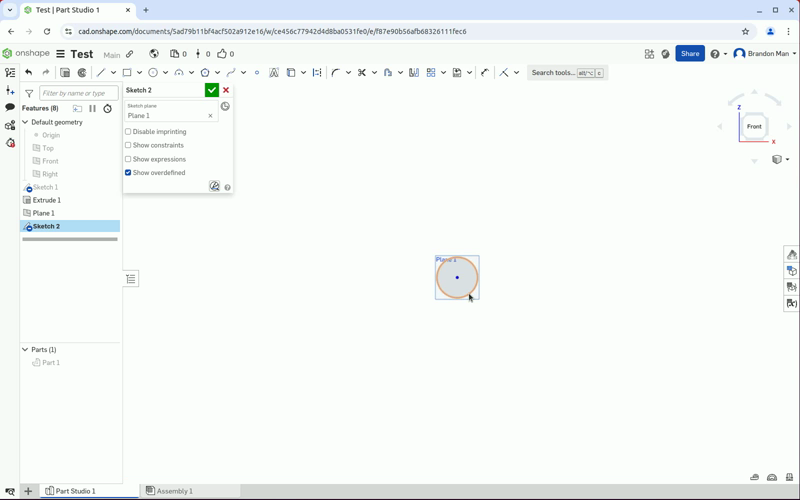
scroll(6)
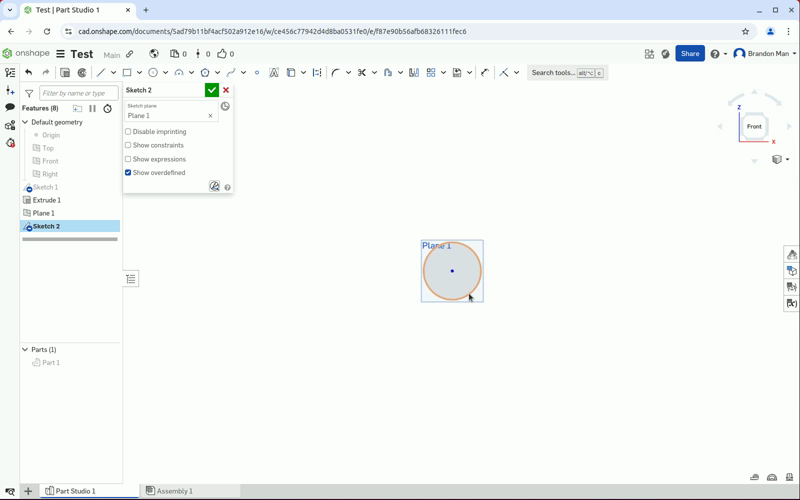
scroll(6)
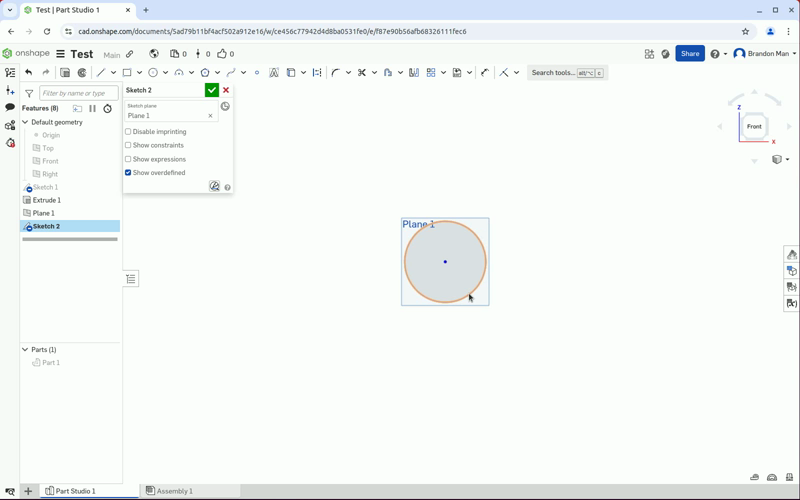
scroll(6)
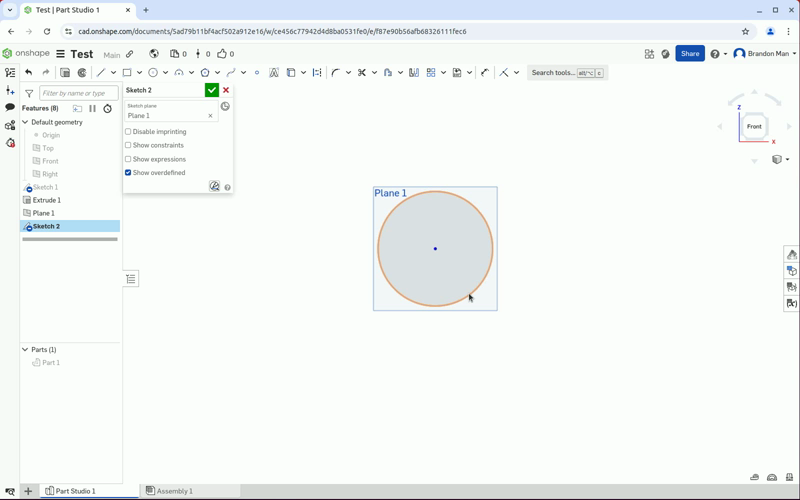
scroll(6)
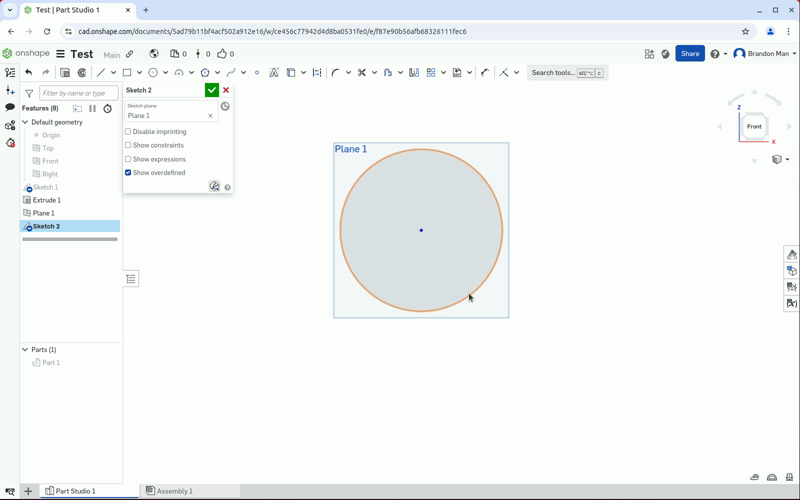
scroll(6)
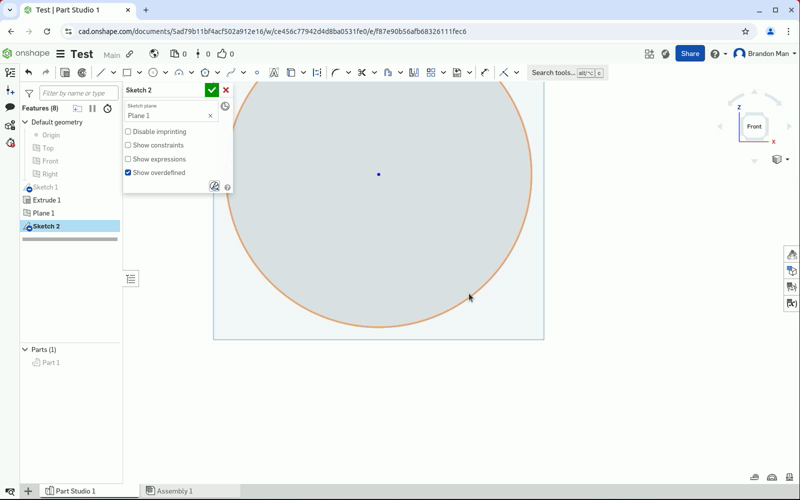
click(469, 293)
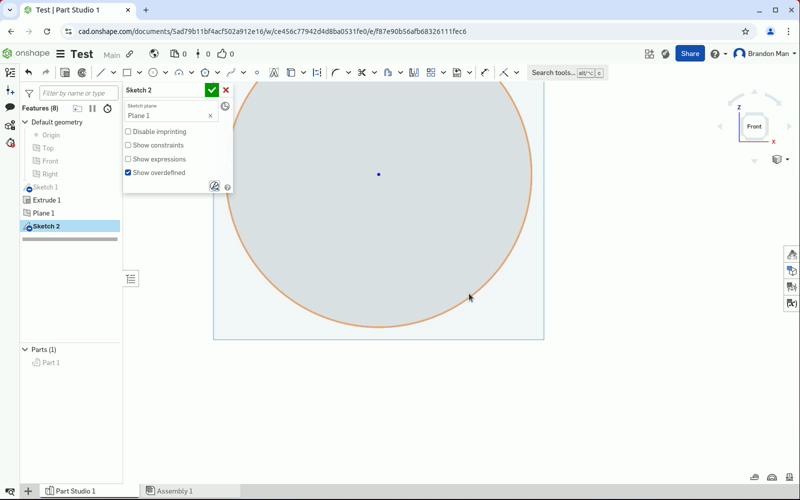
scroll(-6)
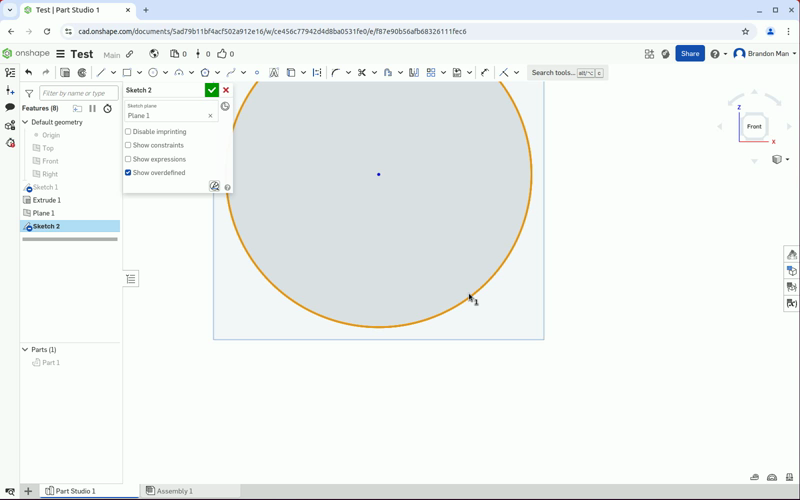
scroll(-6)
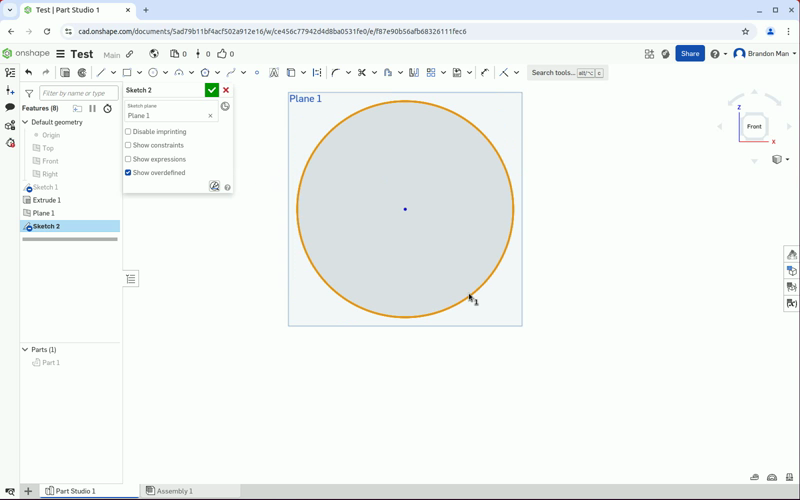
scroll(-6)
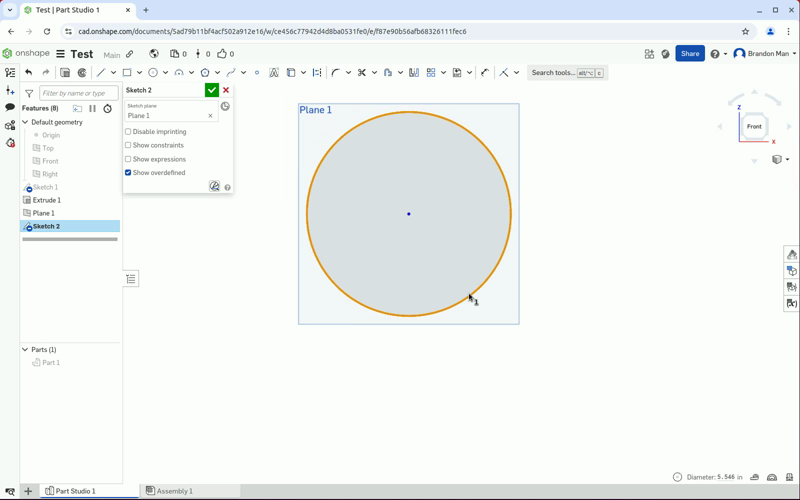
scroll(-6)
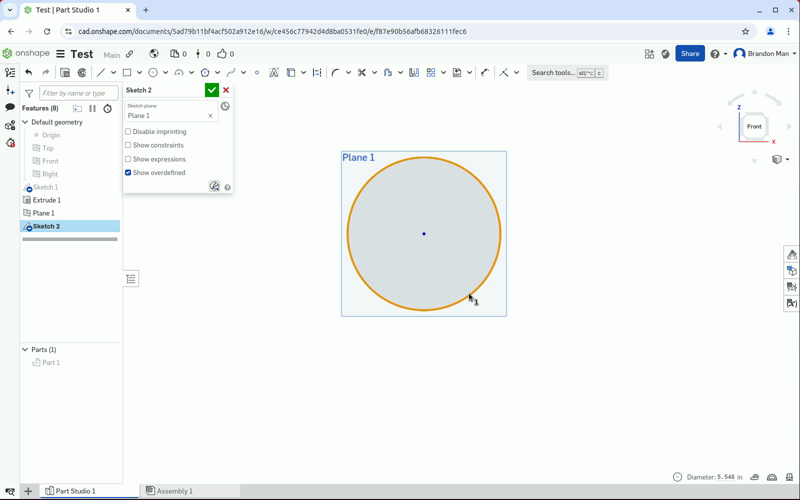
scroll(-6)
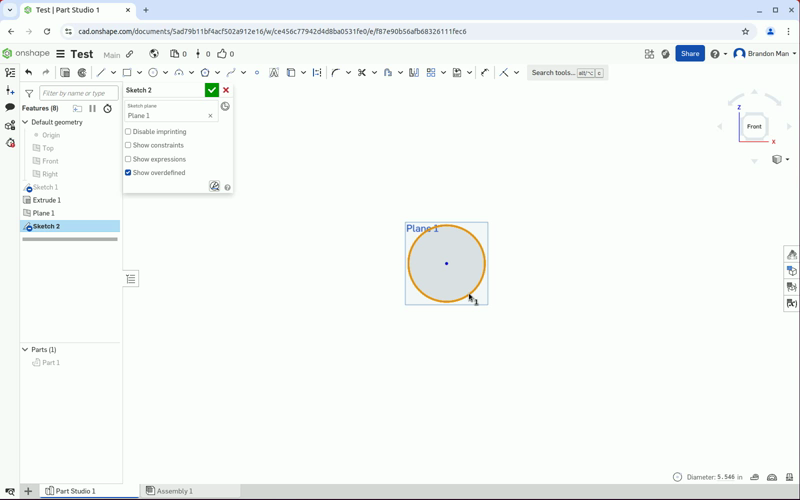
scroll(-6)
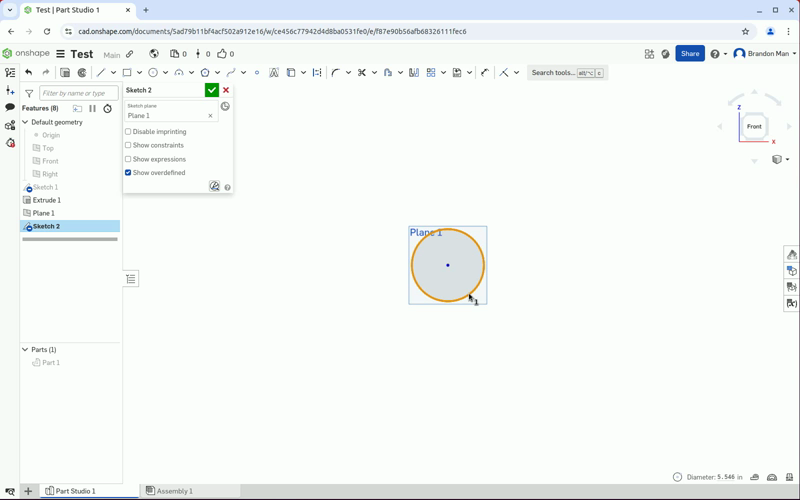
scroll(-6)
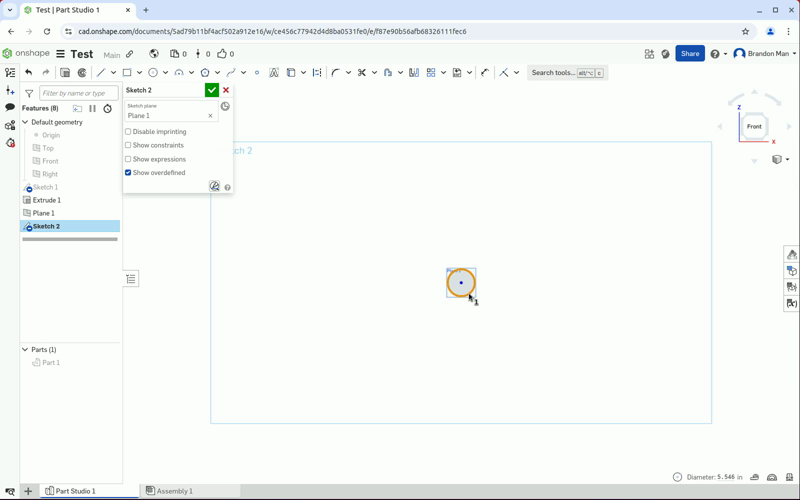
mouse_move(73, 352)
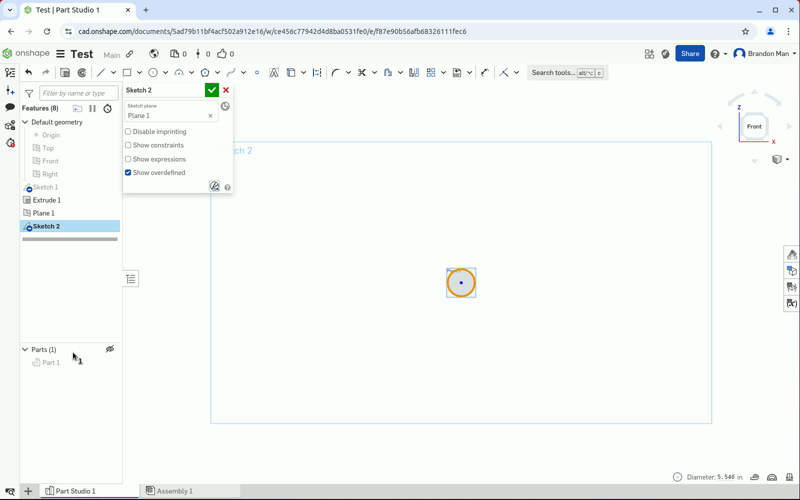
key(shift+y)
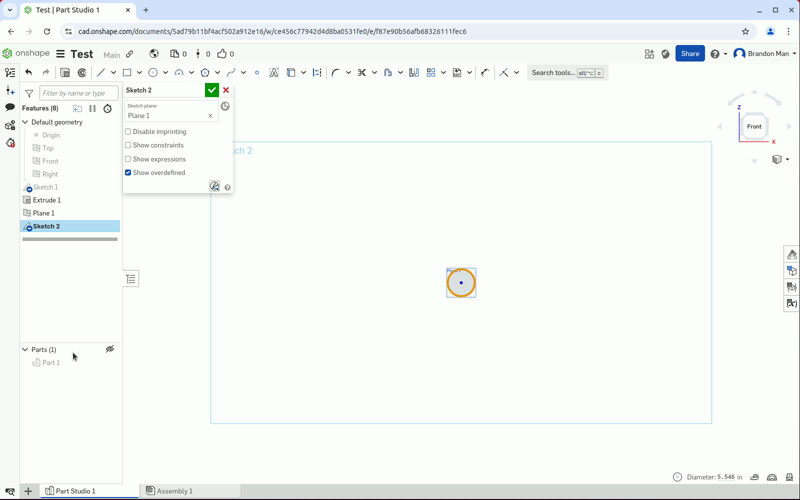
key(shift+e)
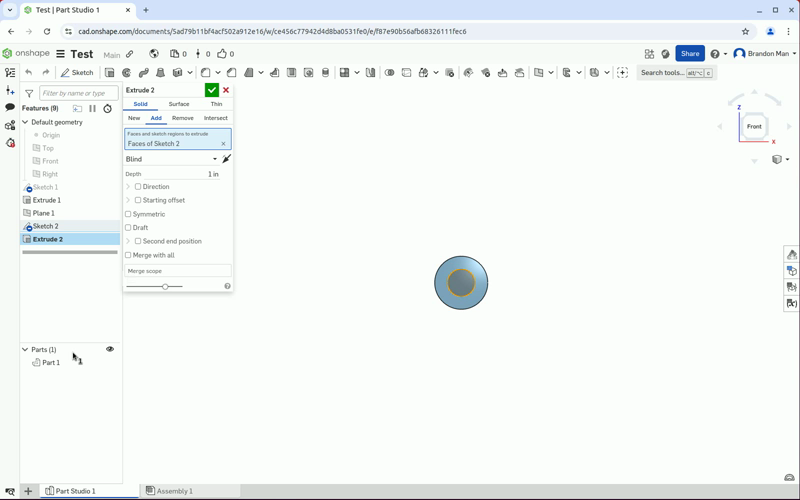
mouse_move(143, 106)
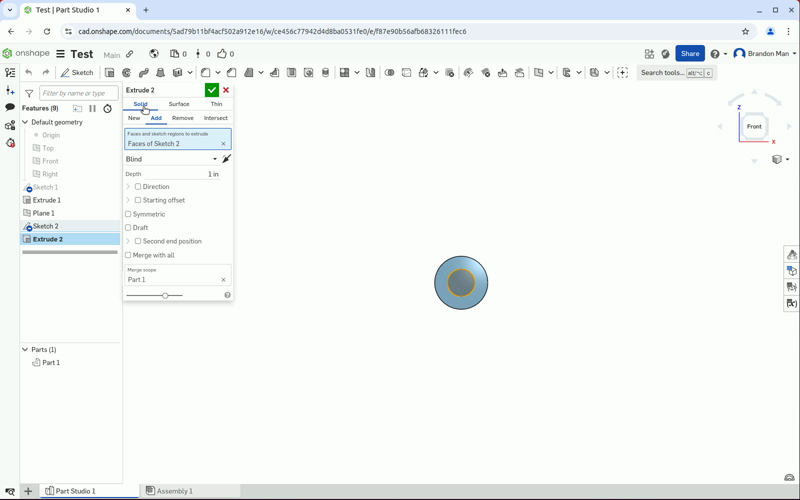
click(143, 106)
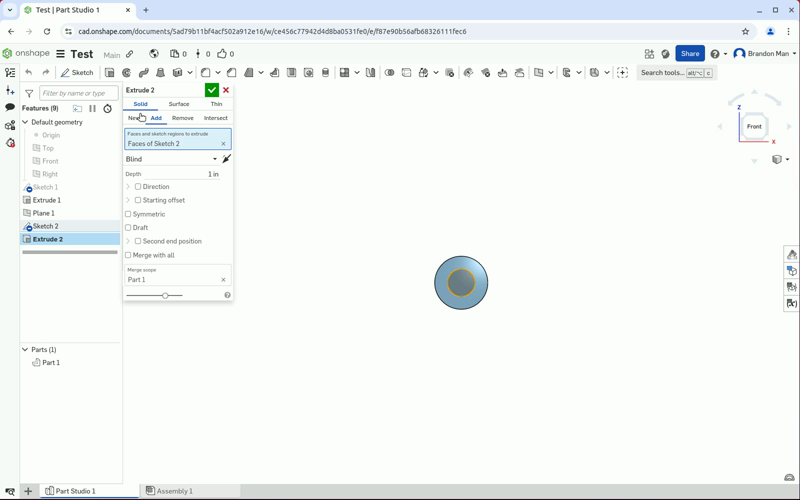
mouse_move(137, 120)
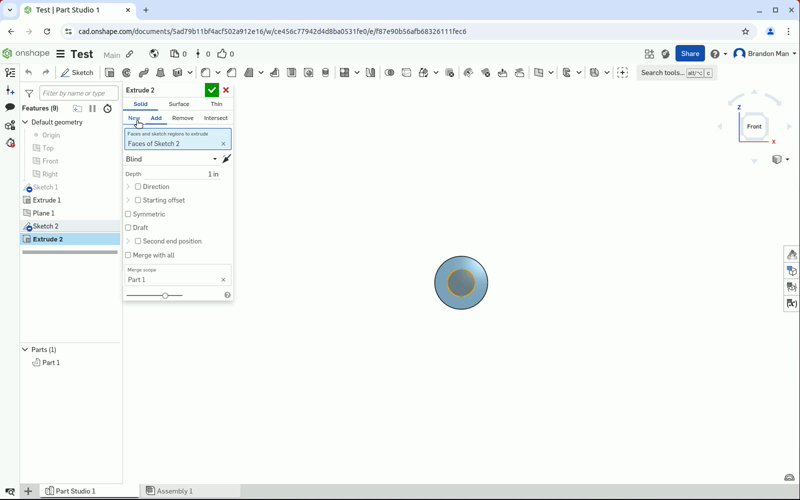
click(137, 120)
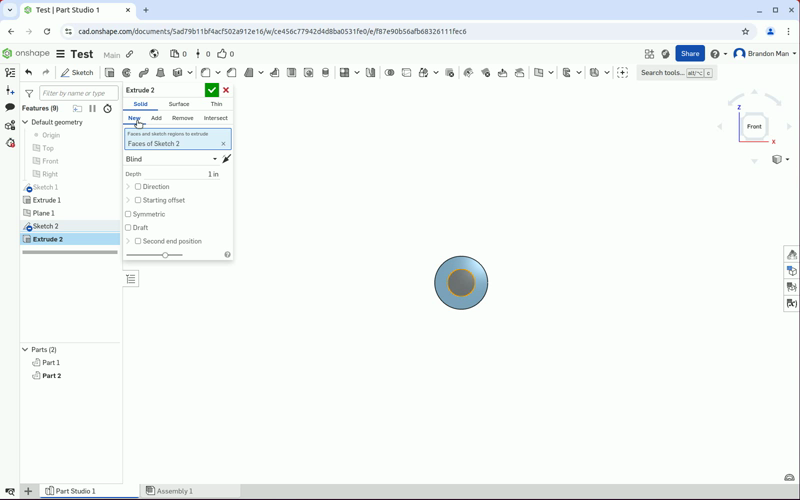
key(tab, 4)
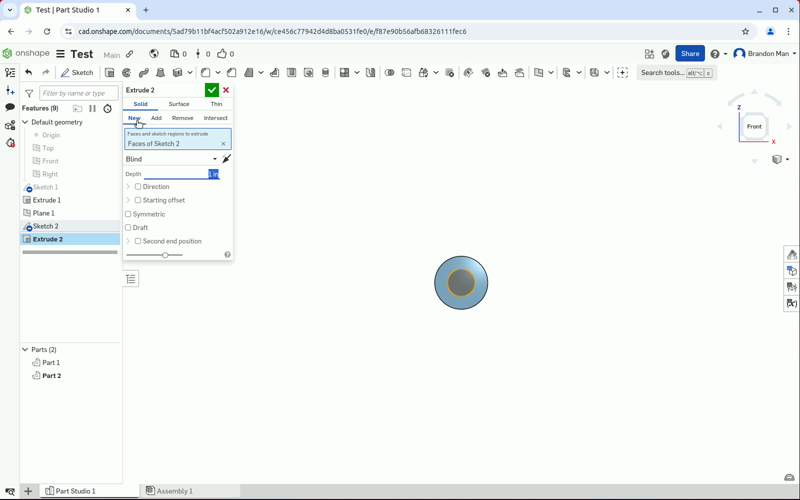
text(20.942)
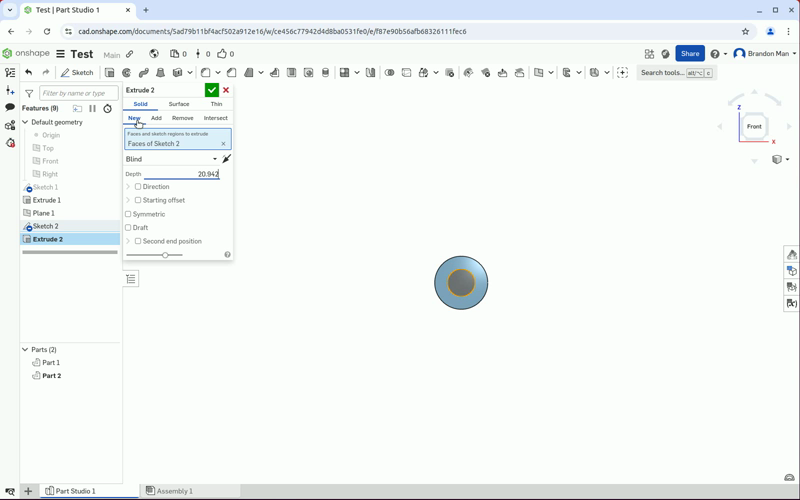
key(enter)
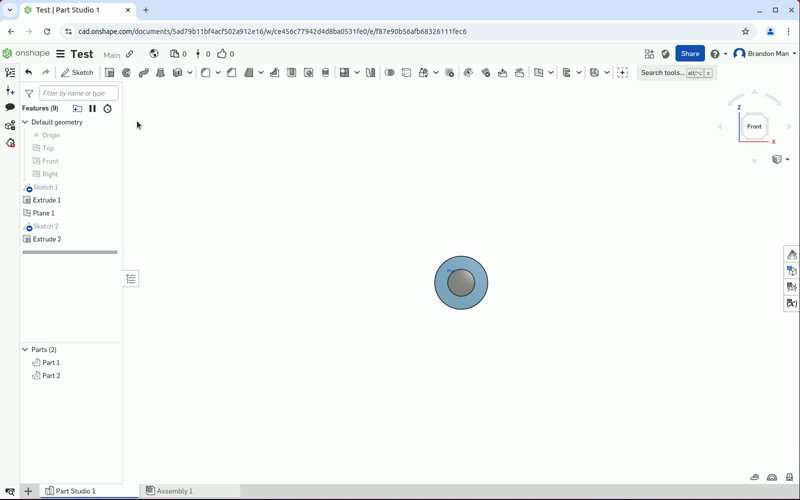
key(shift+h)
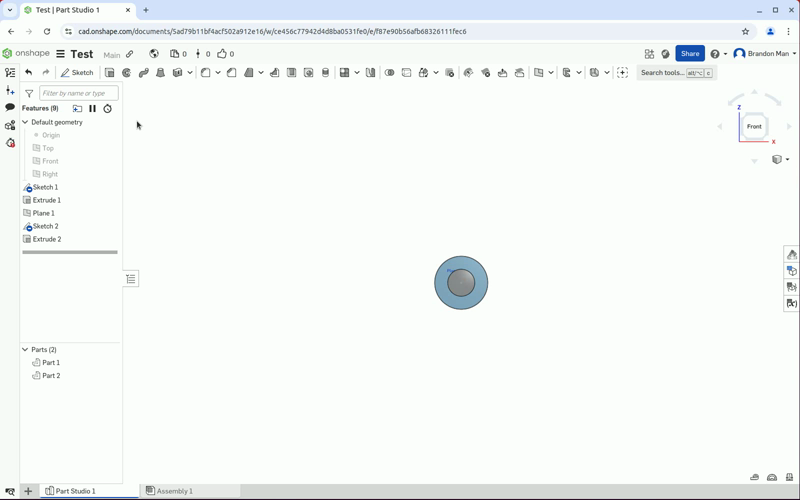
key(shift+h)
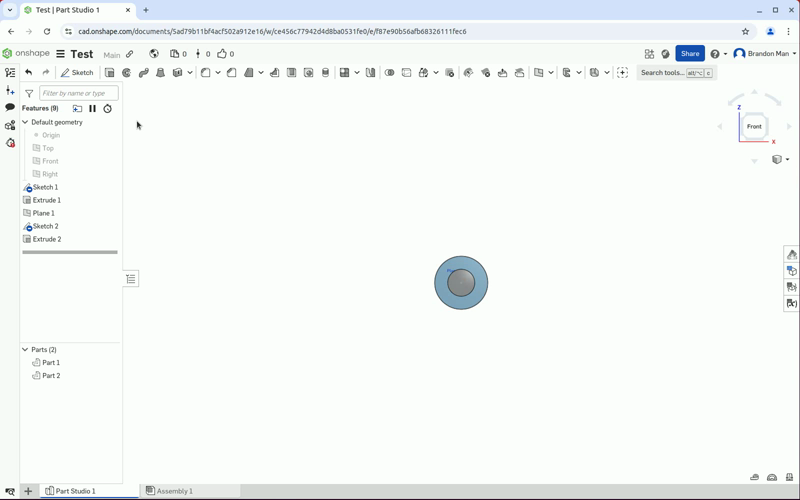
key(shift+7)
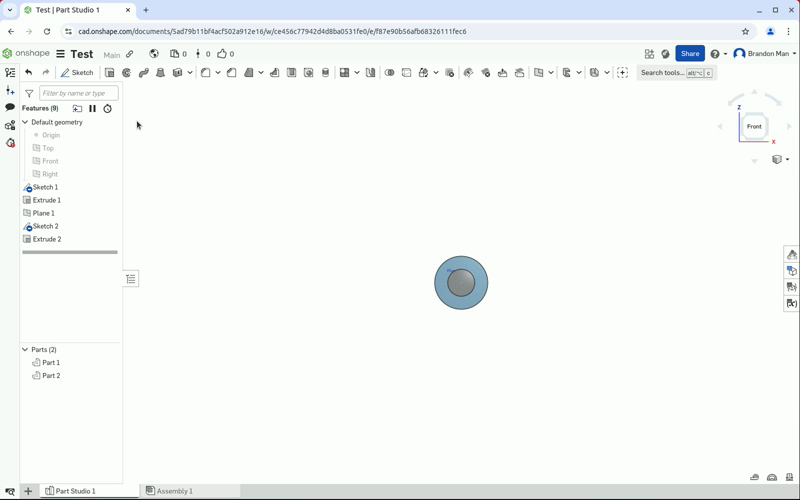
key(left, 2)
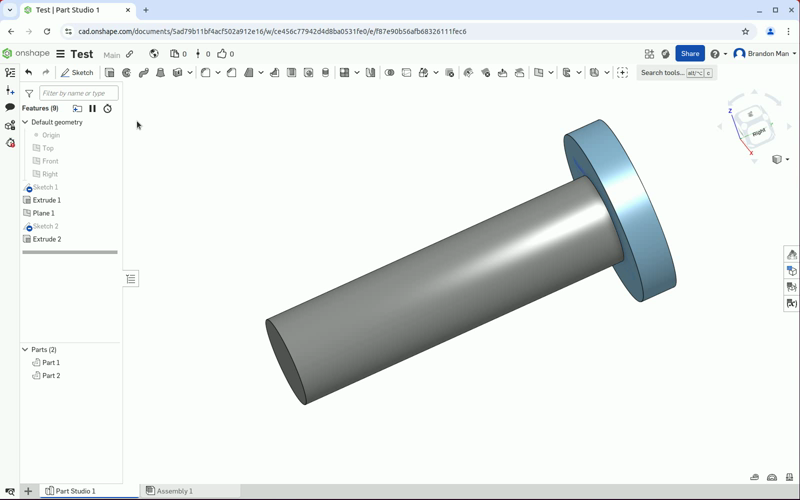
key(down, 2)
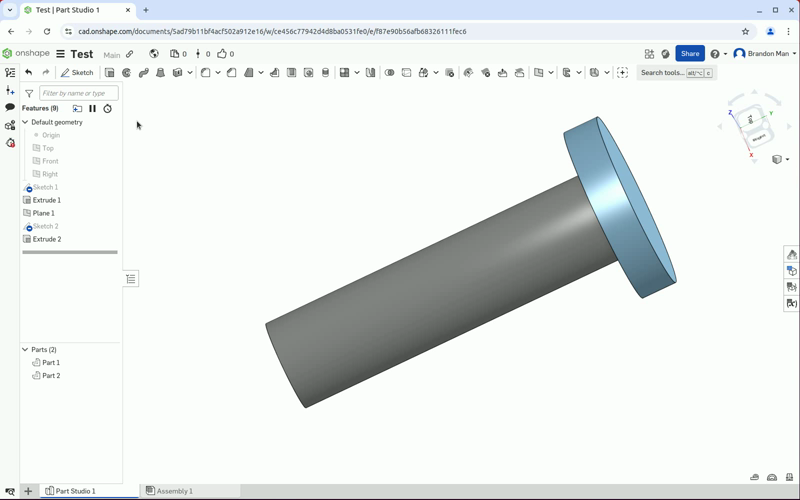
key(up, 2)
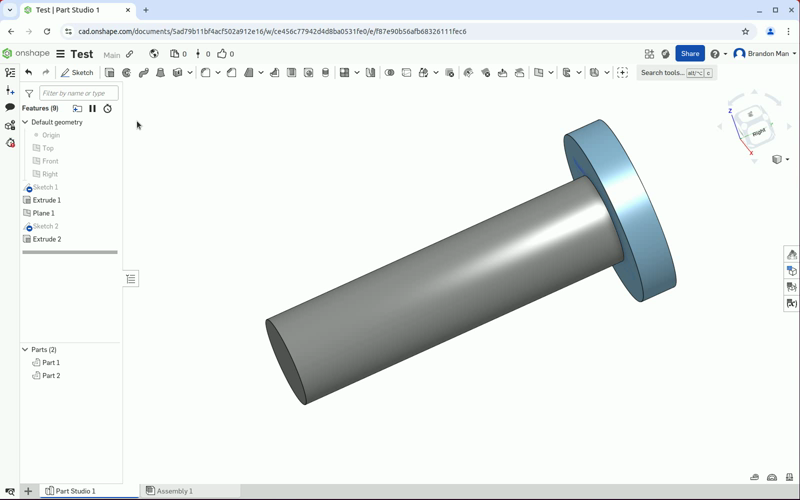
key(right, 2)
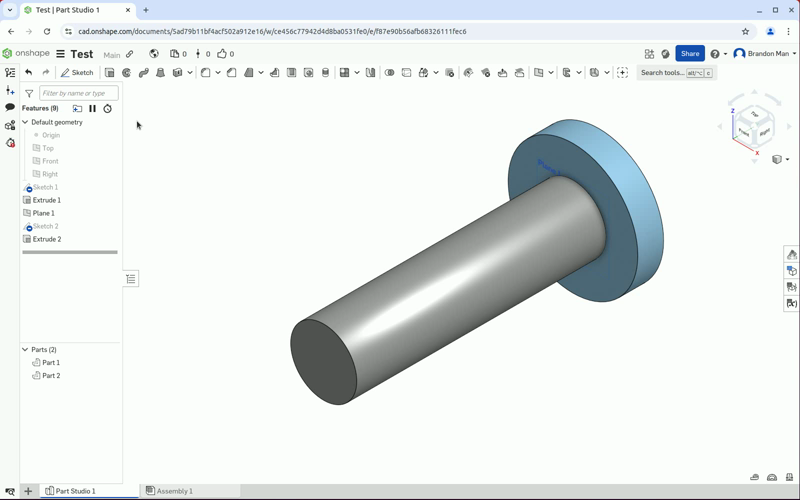
mouse_move(73, 189)
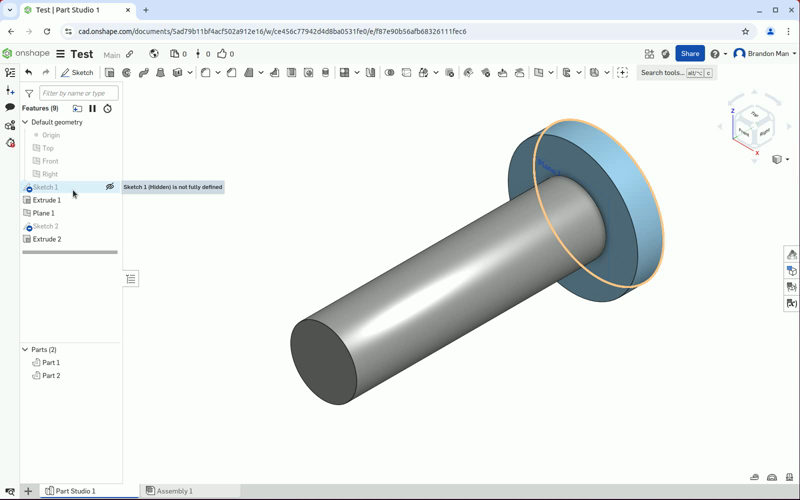
click(73, 189)